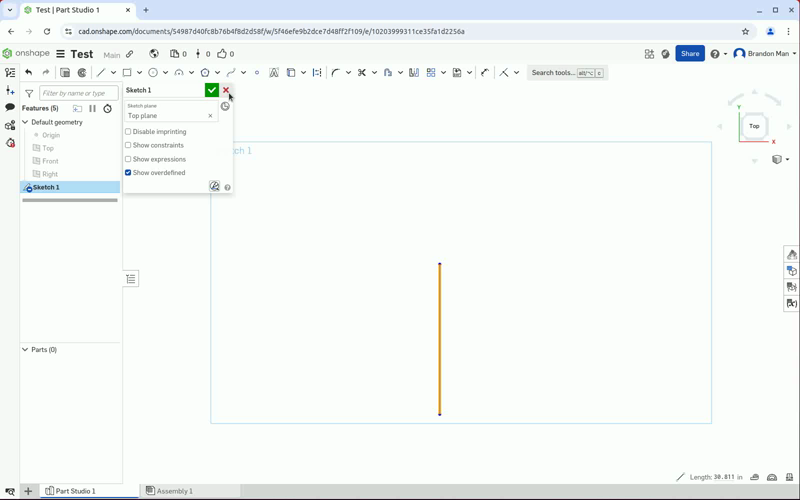
key(shift+h)
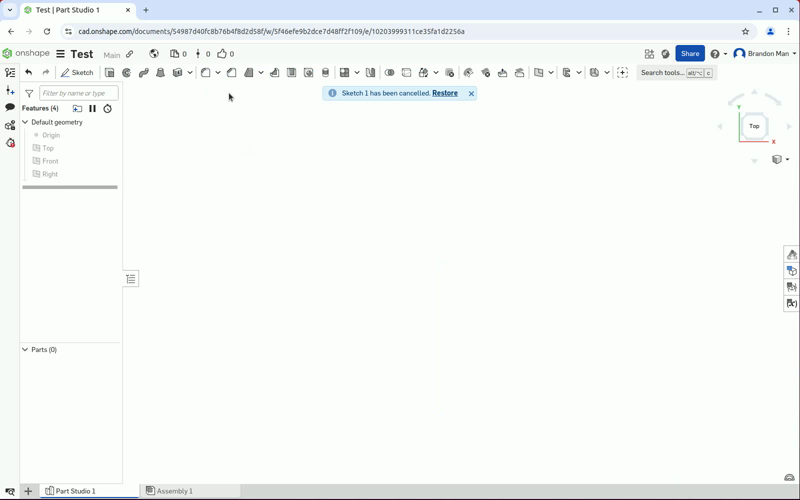
mouse_move(541, 75)
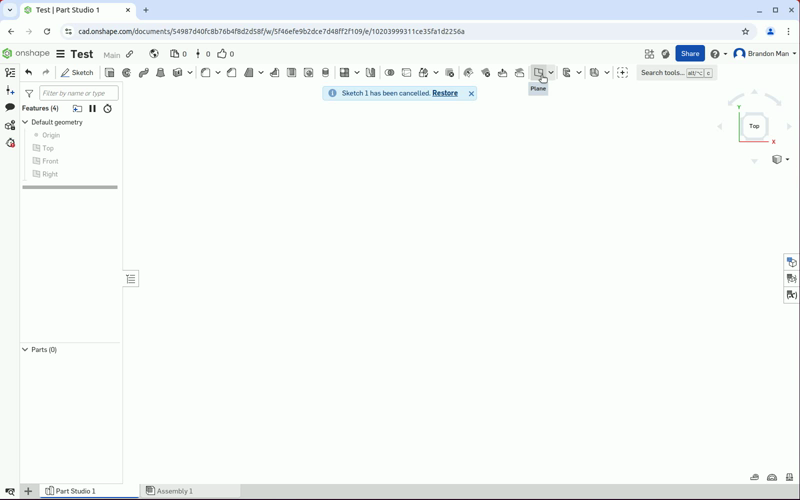
click(541, 75)
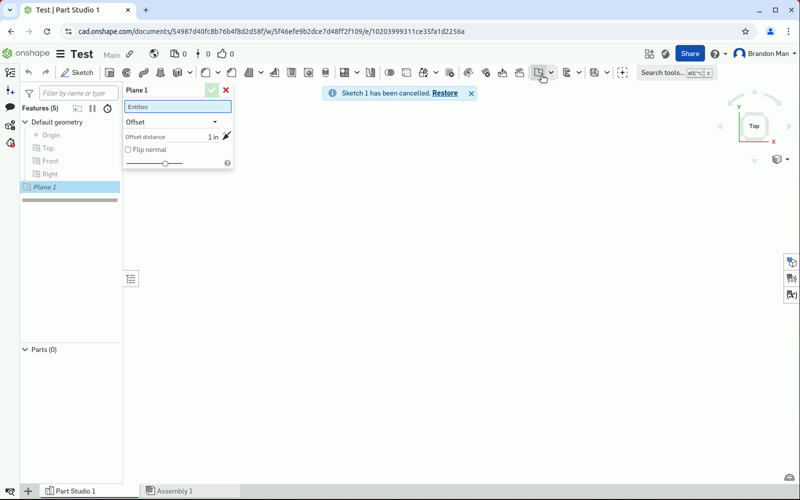
mouse_move(73, 150)
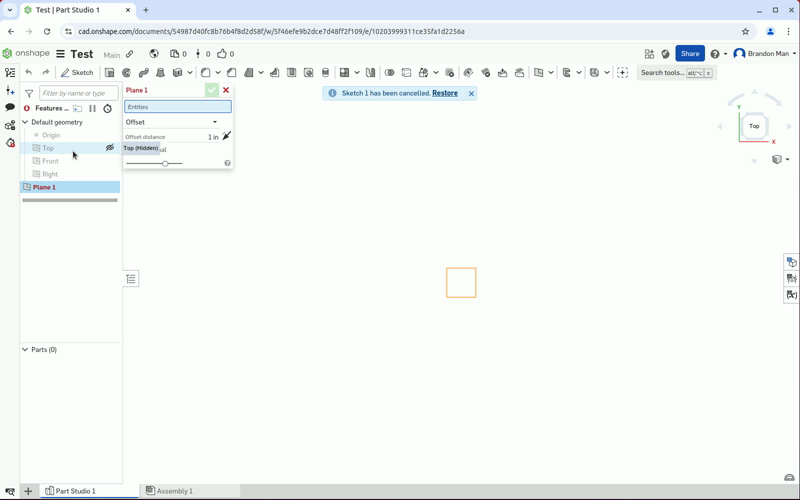
click(73, 150)
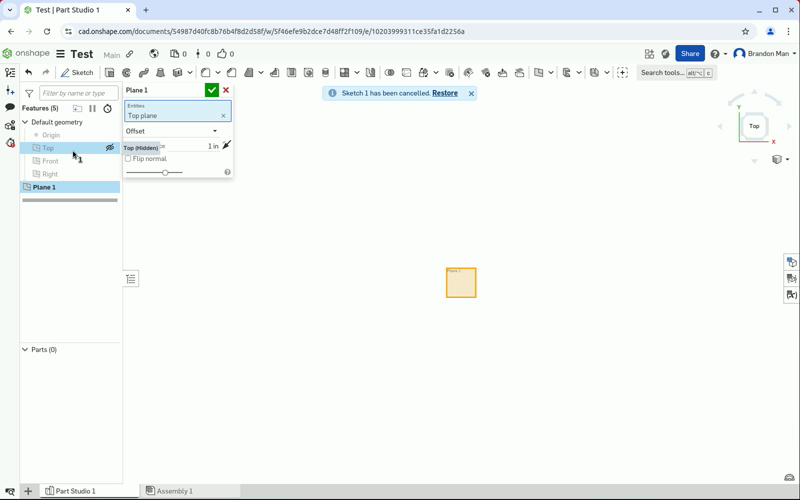
key(tab, 2)
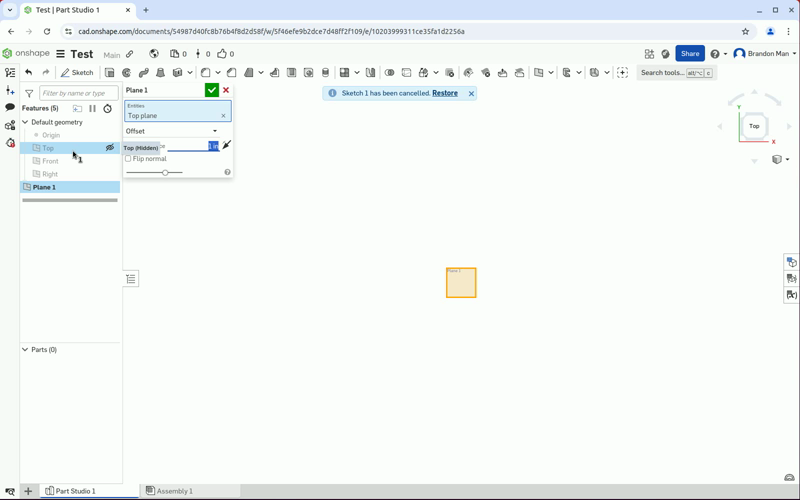
text(21.907)
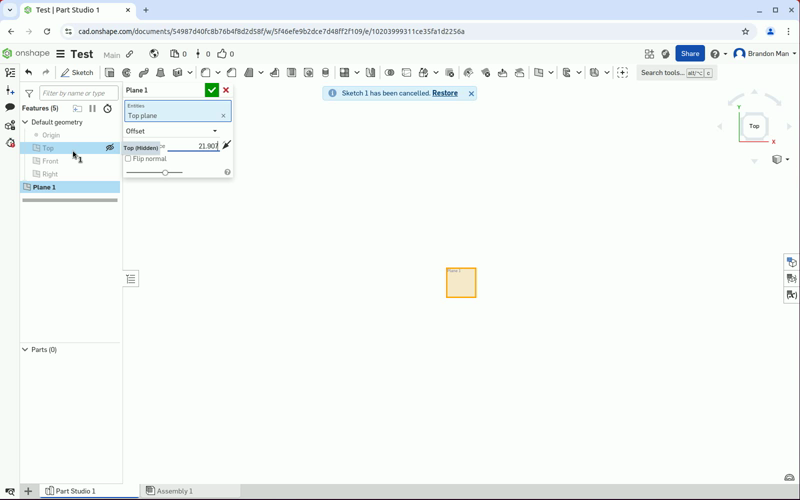
key(enter, 2)
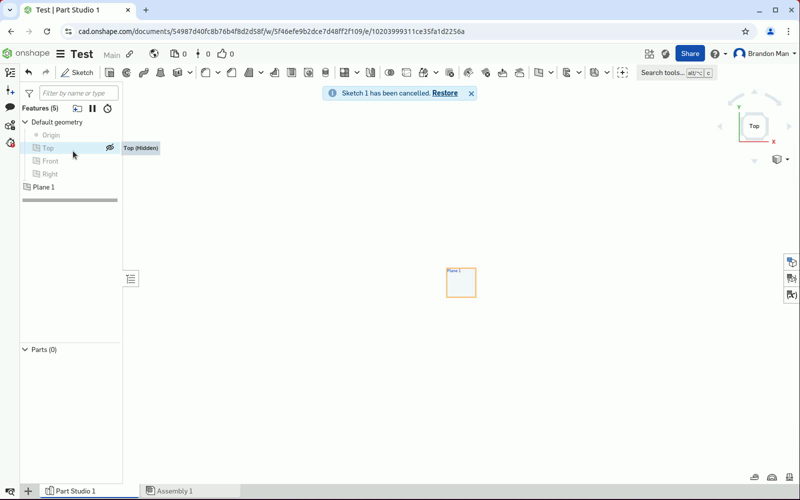
key(shift+s)
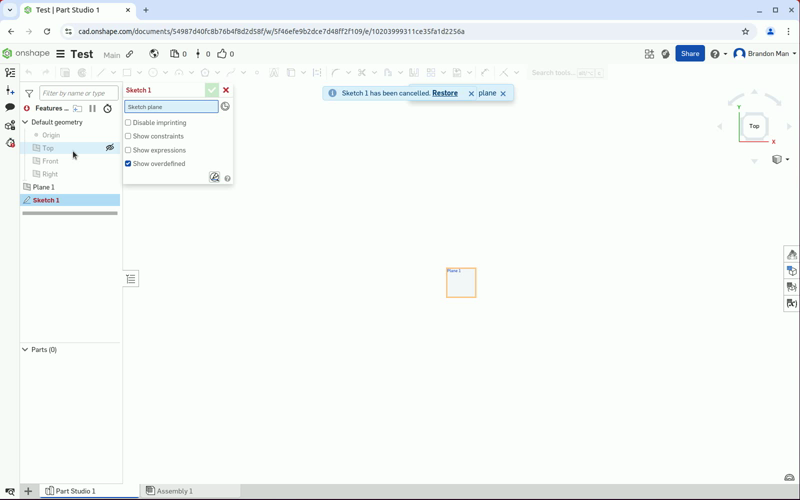
mouse_move(73, 189)
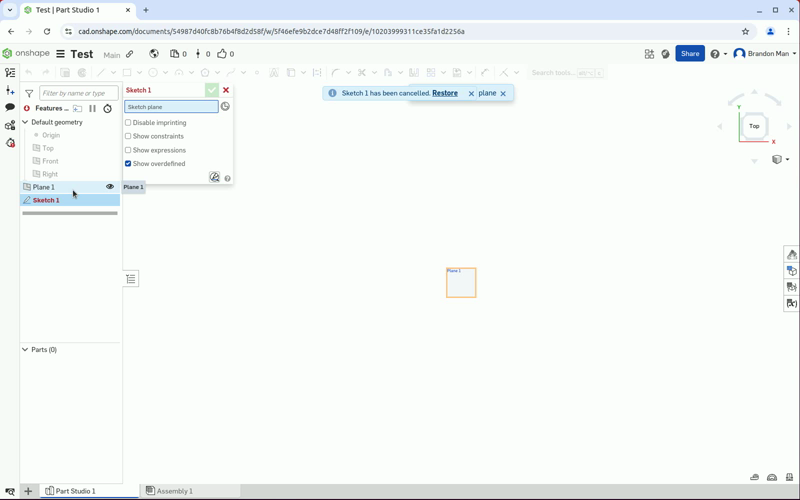
click(73, 189)
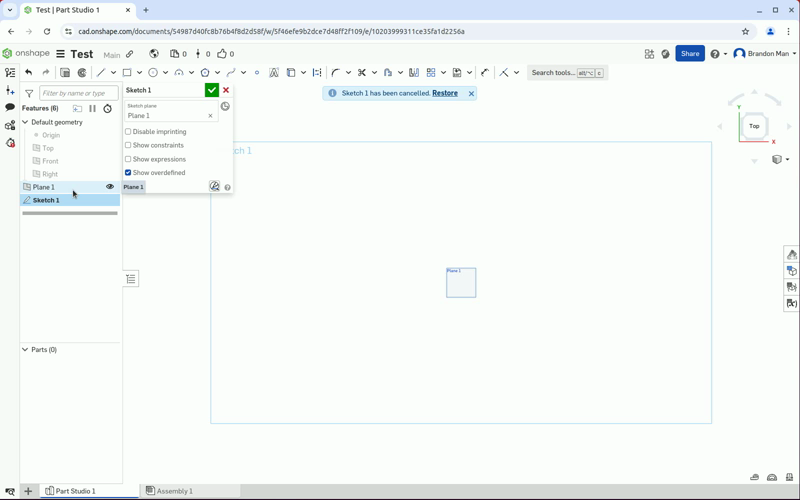
mouse_move(73, 352)
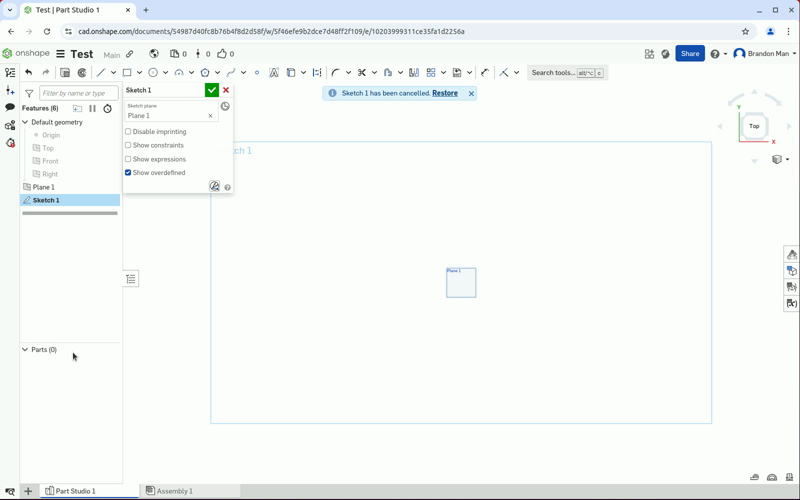
key(y)
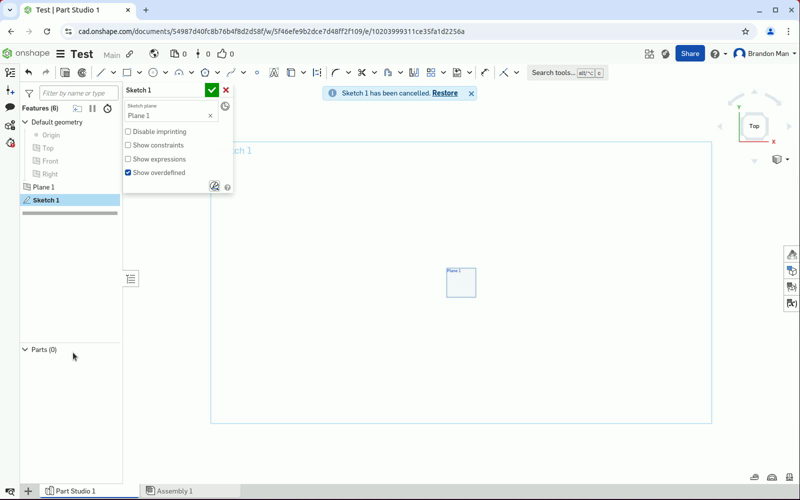
key(l)
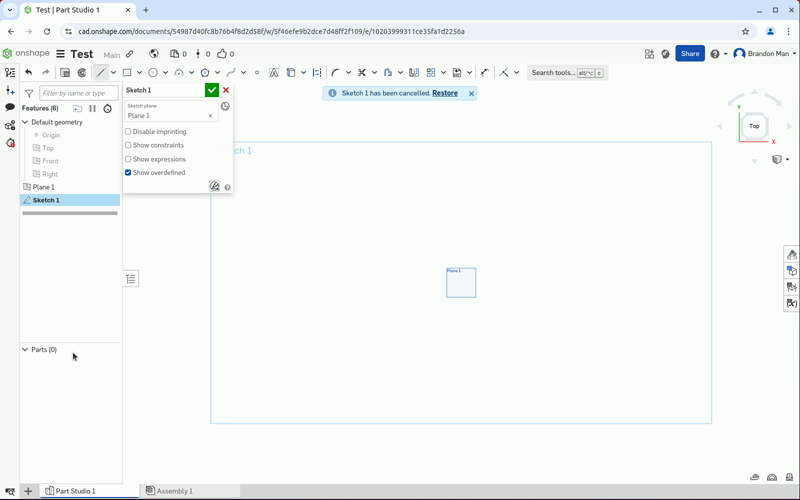
key_down(shift)
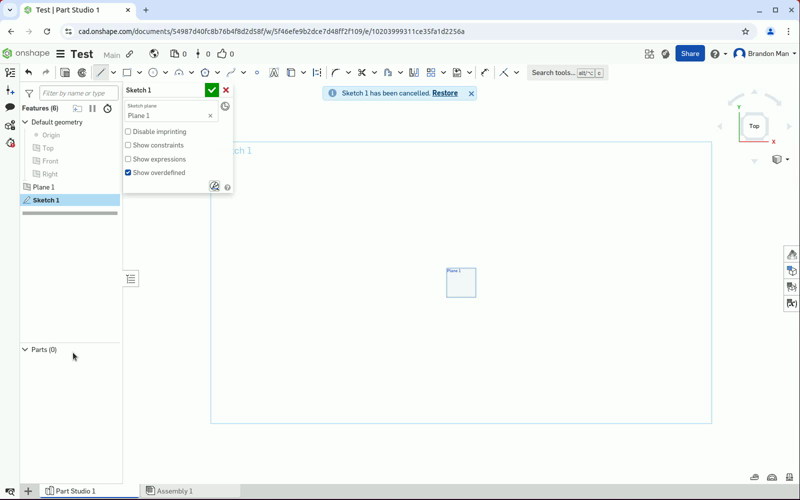
mouse_move(423, 378)
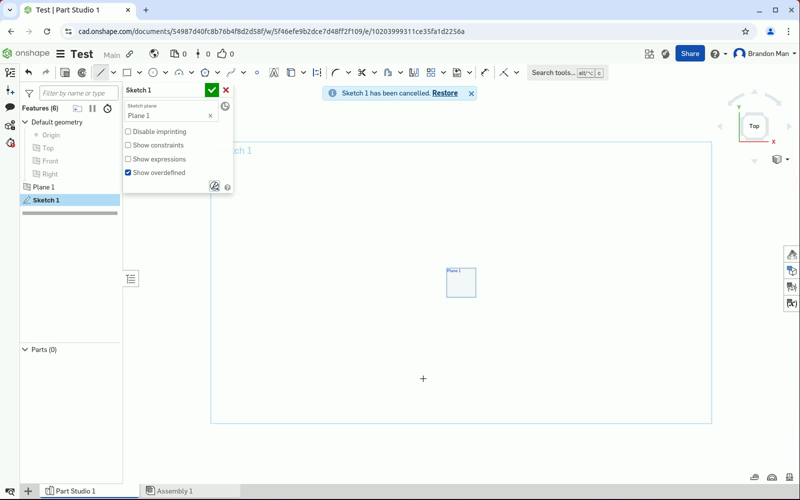
click(423, 378)
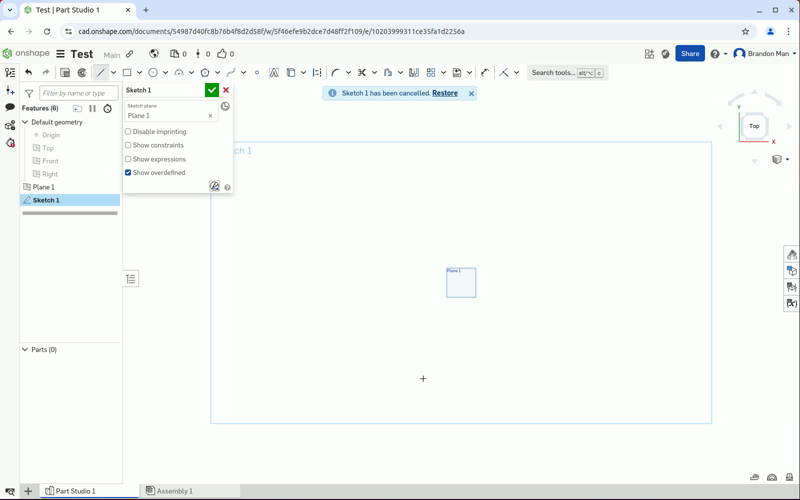
key_up(shift)
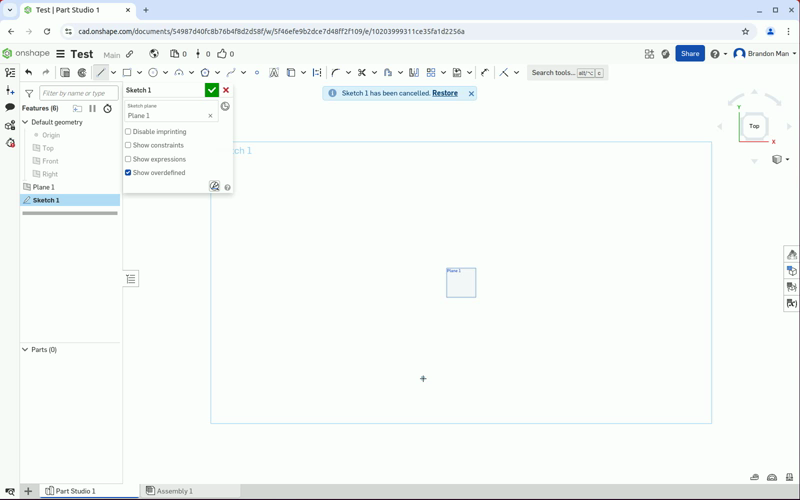
key_down(shift)
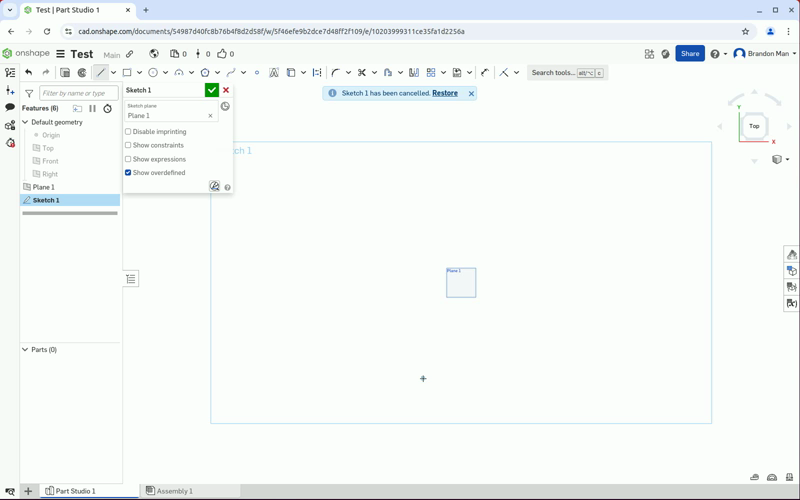
mouse_move(453, 378)
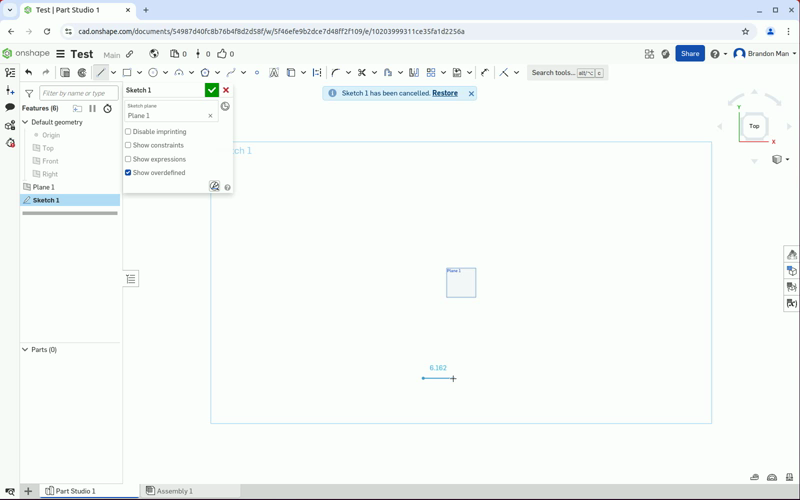
mouse_move(441, 396)
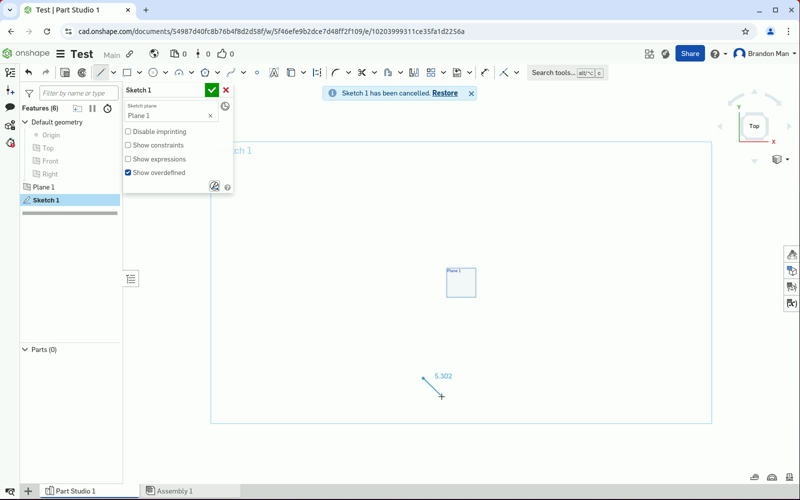
click(441, 396)
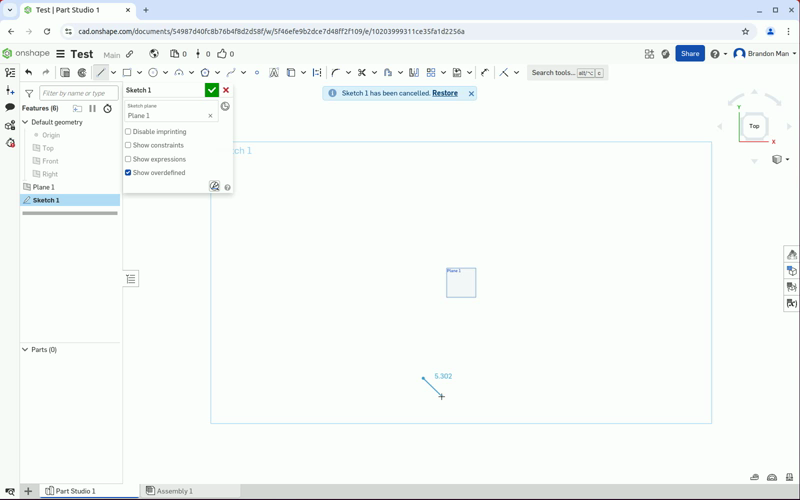
key_up(shift)
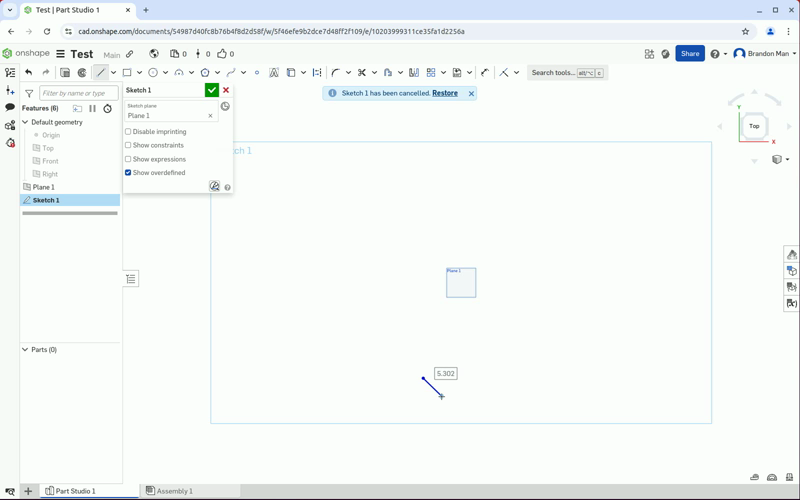
key_down(shift)
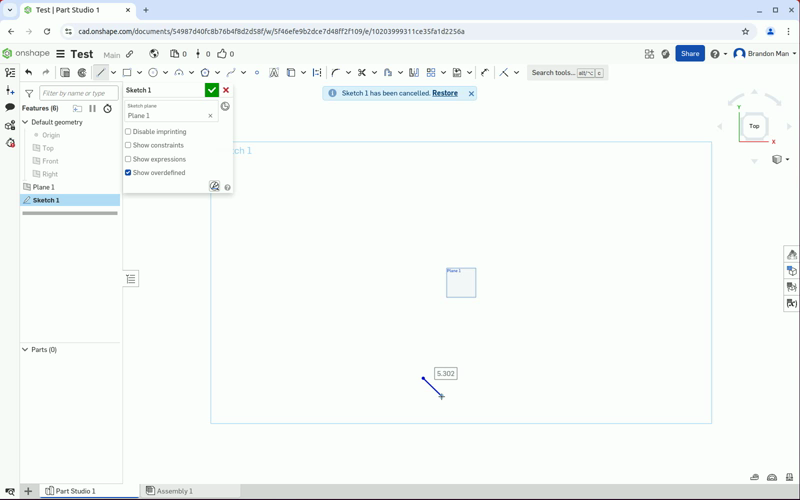
mouse_move(441, 184)
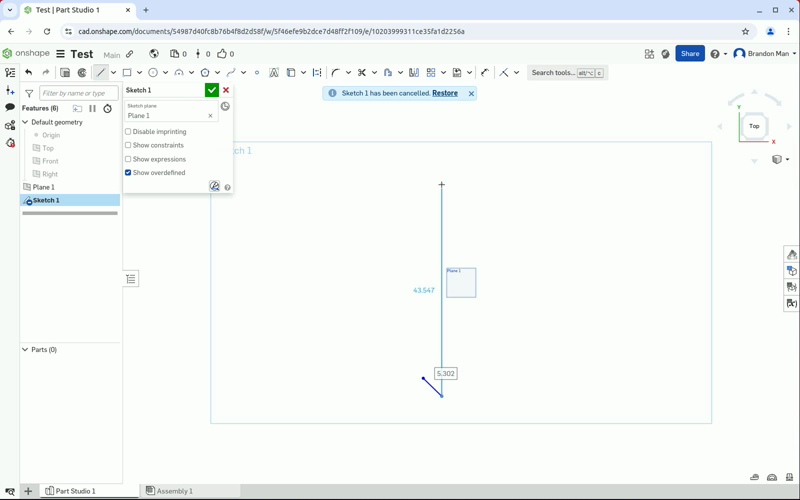
click(441, 184)
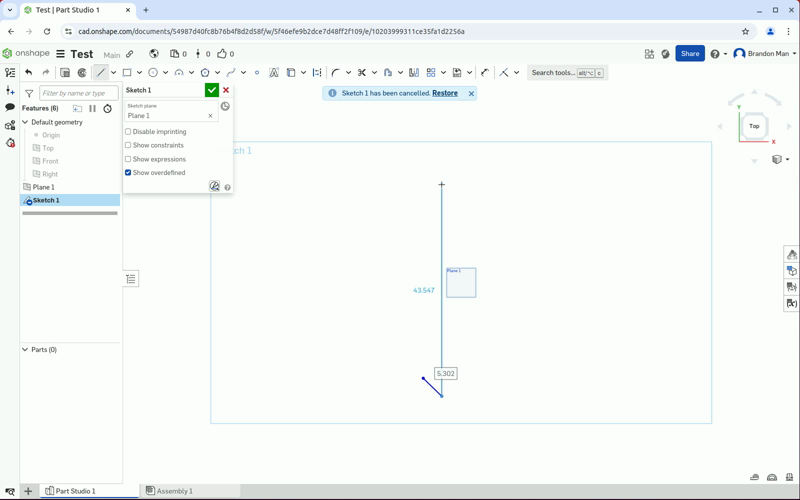
key_up(shift)
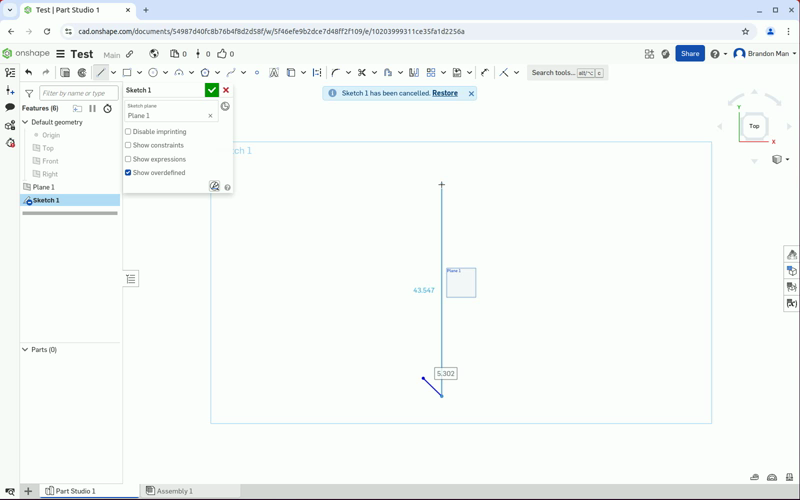
key_down(shift)
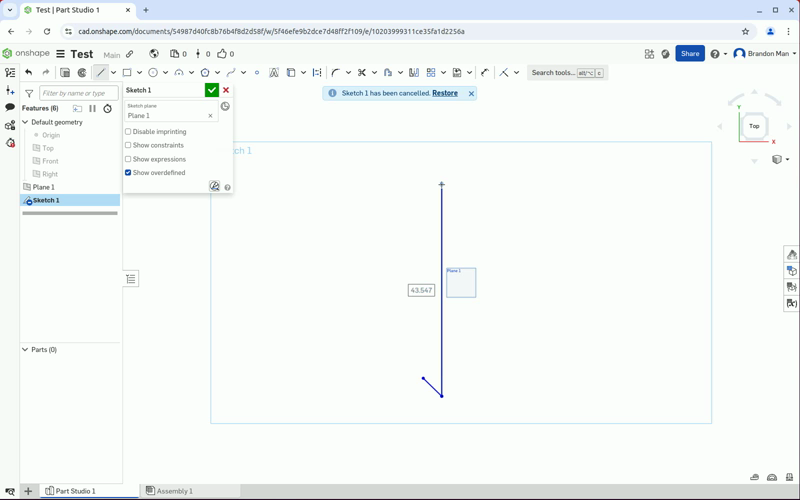
mouse_move(471, 184)
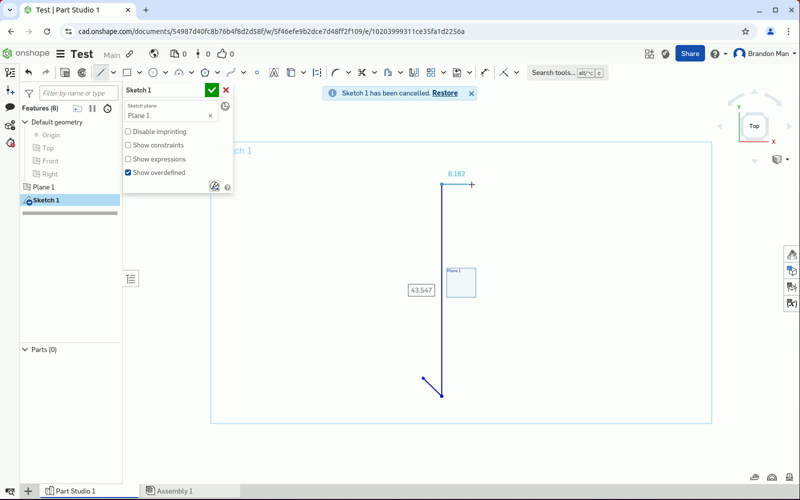
mouse_move(423, 202)
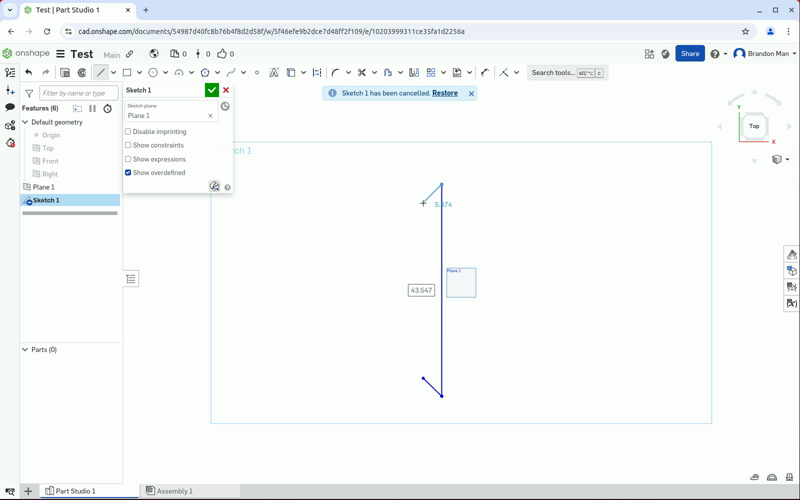
click(423, 202)
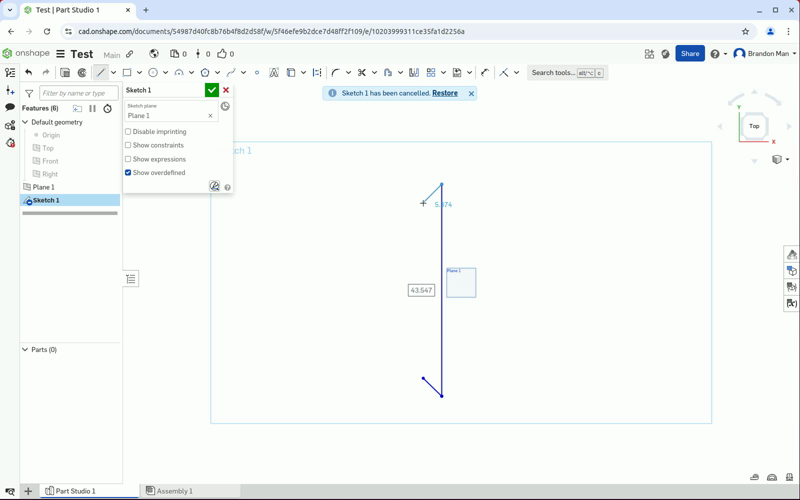
key_up(shift)
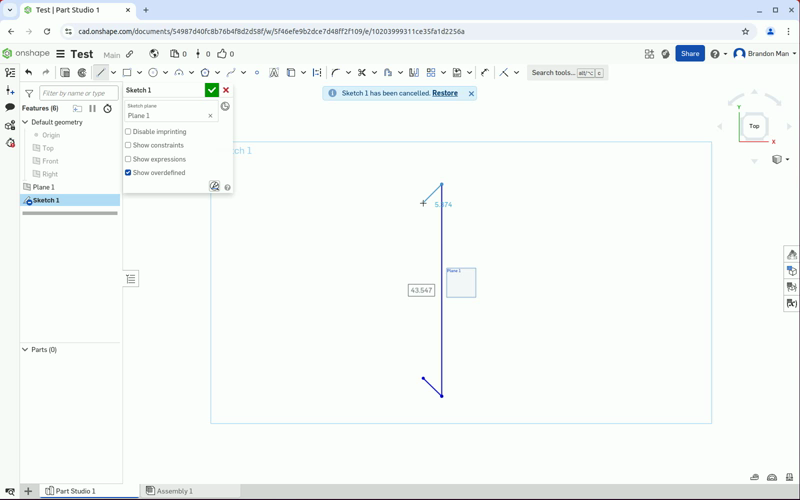
key_down(shift)
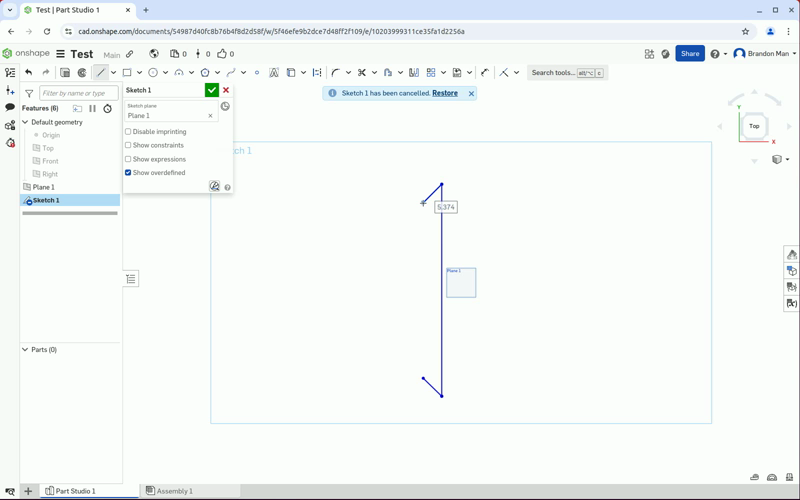
mouse_move(423, 378)
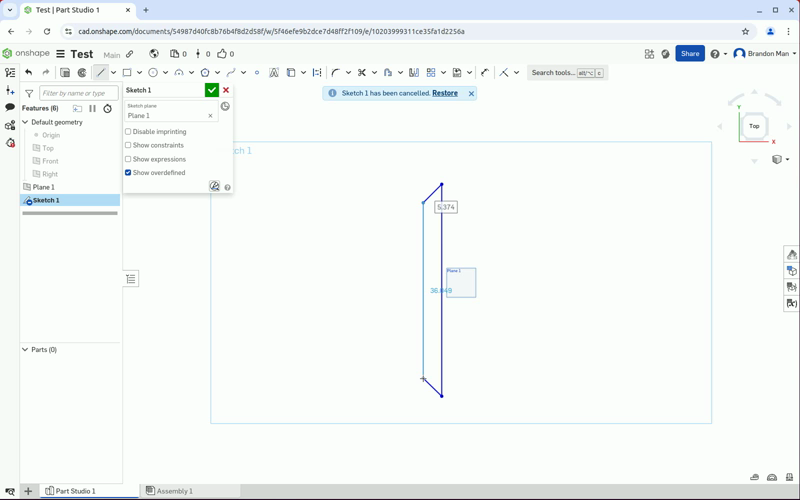
key_up(shift)
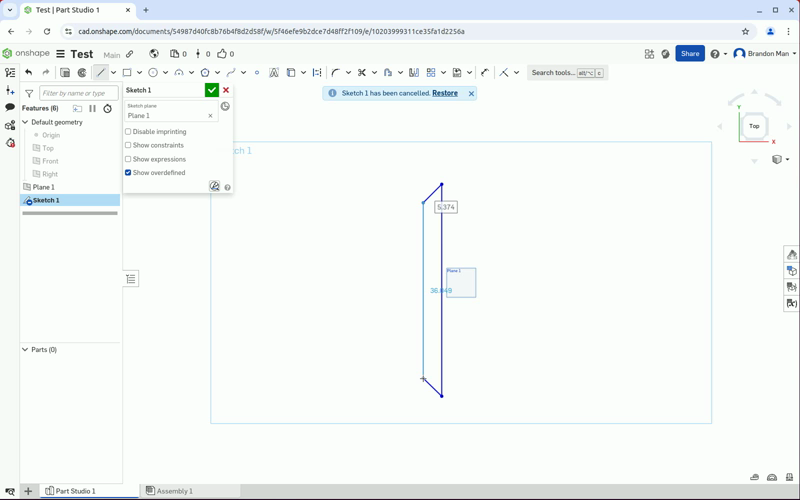
click(423, 378)
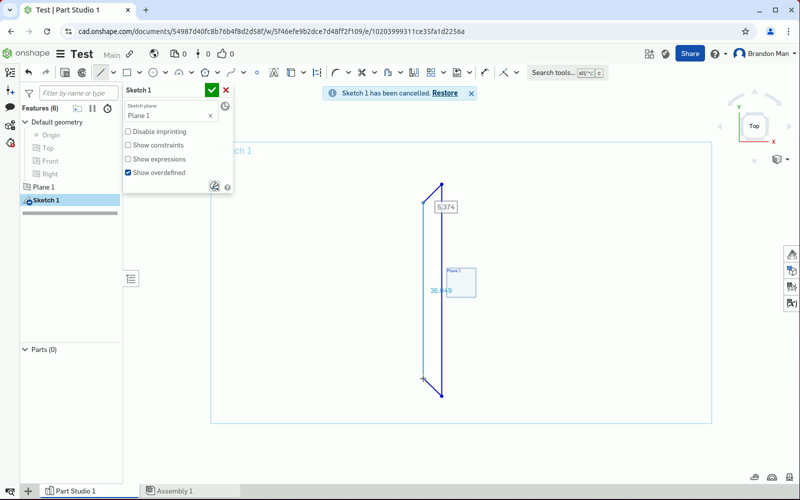
key(esc)
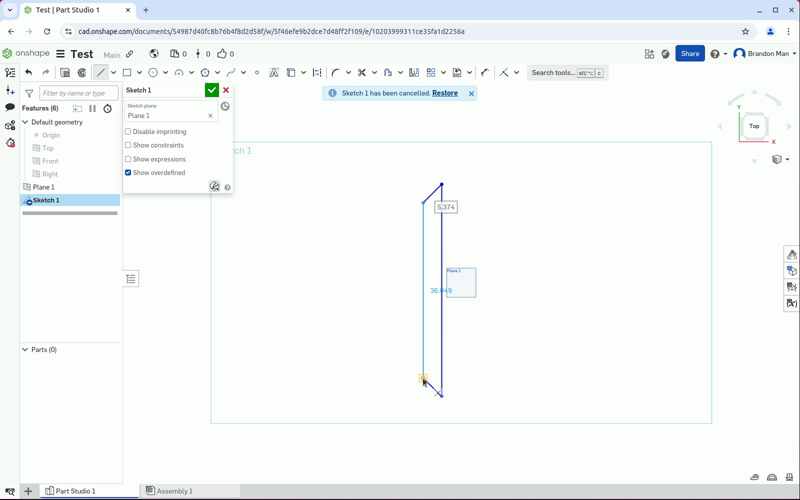
mouse_move(432, 224)
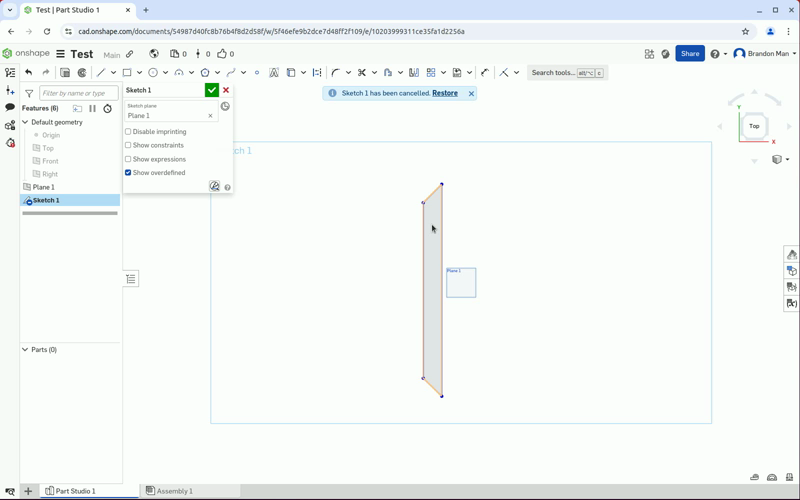
click(432, 224)
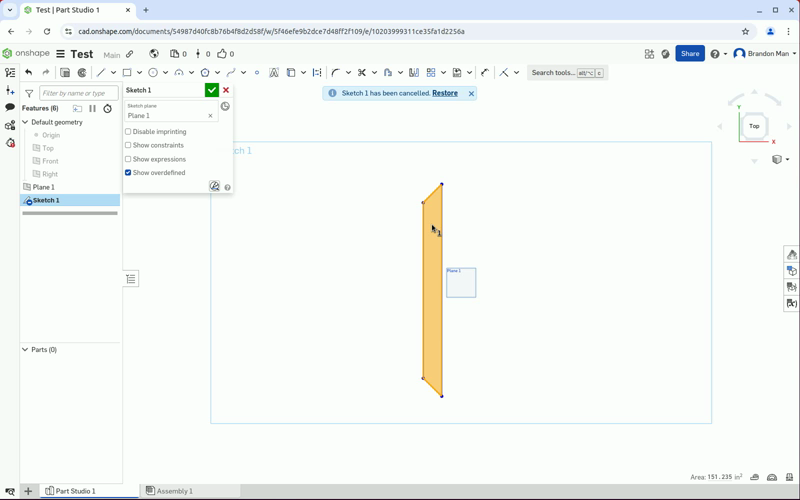
mouse_move(73, 352)
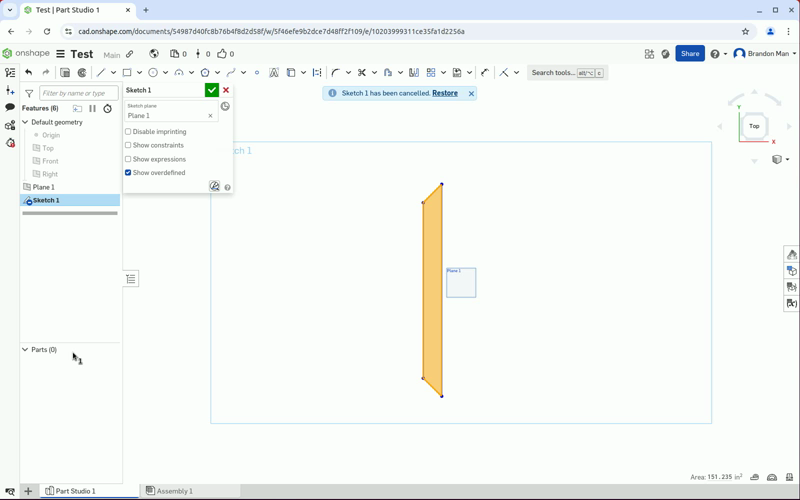
key(shift+y)
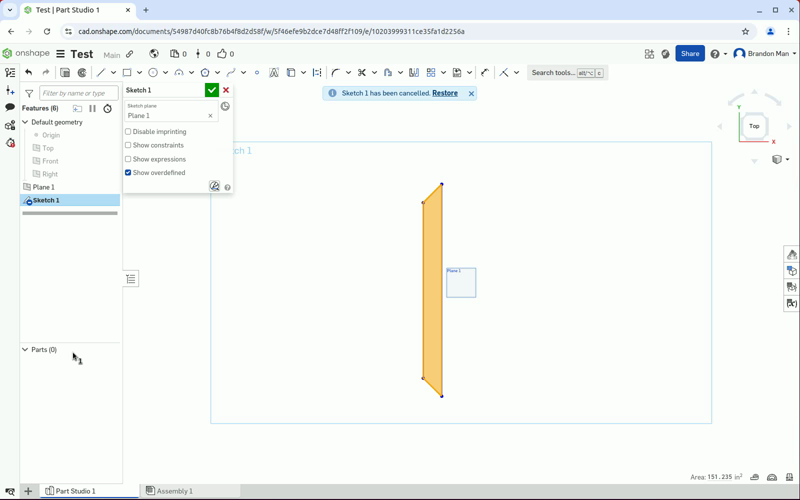
key(shift+e)
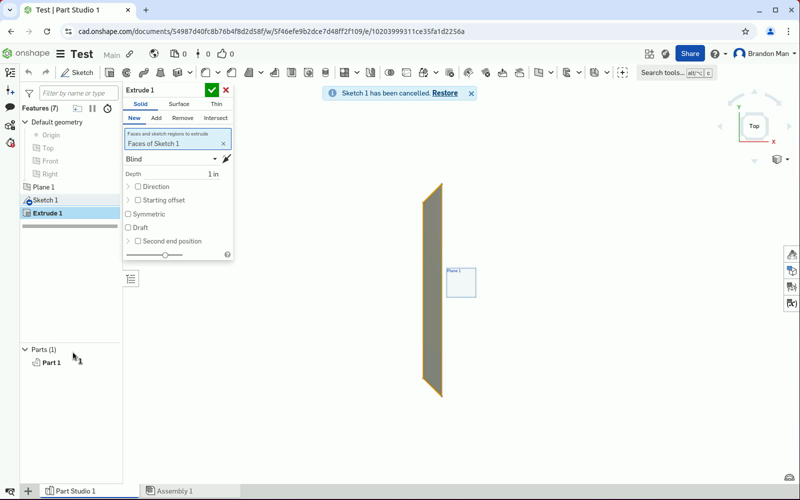
mouse_move(143, 106)
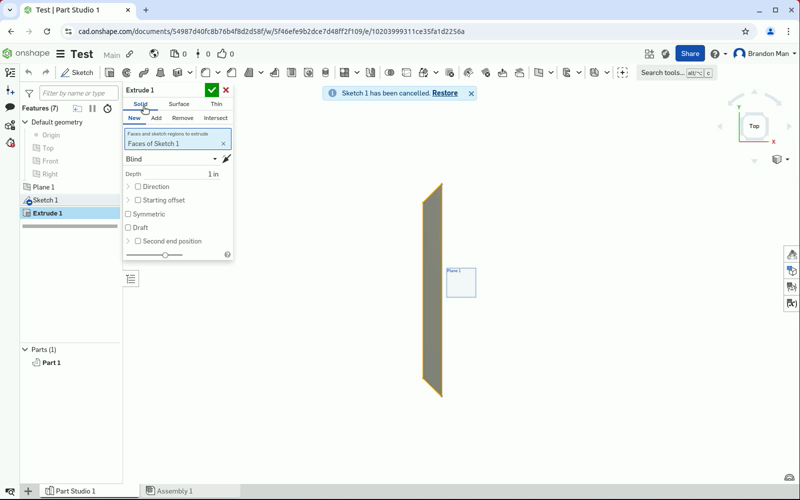
click(143, 106)
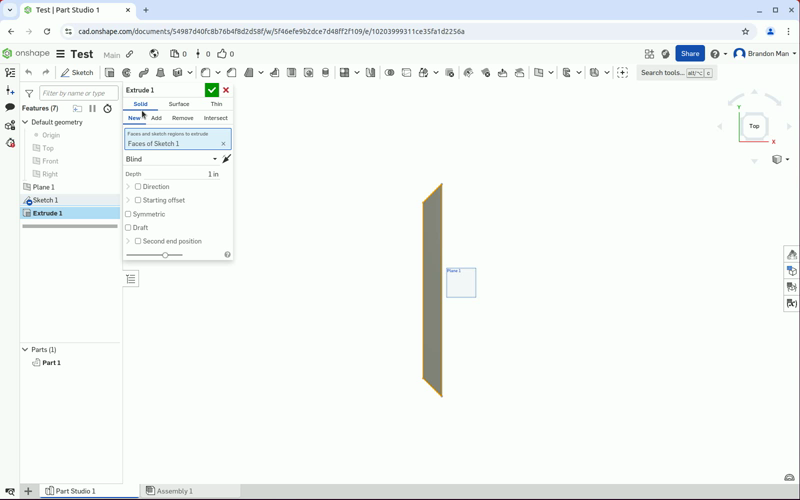
mouse_move(137, 120)
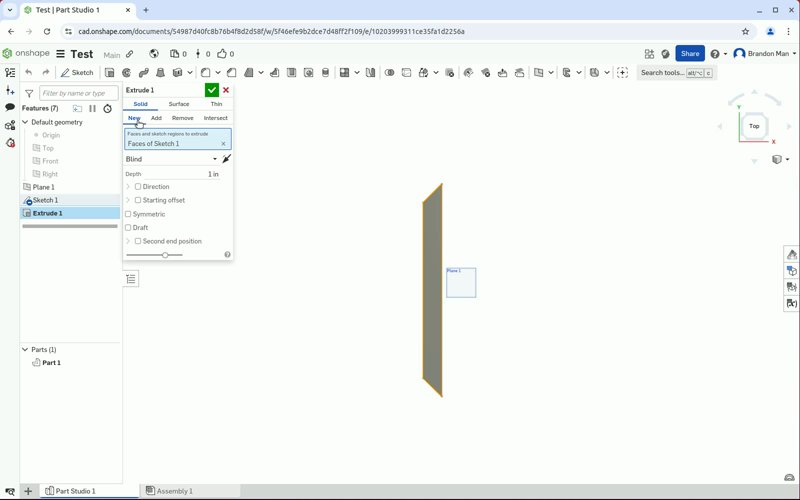
click(137, 120)
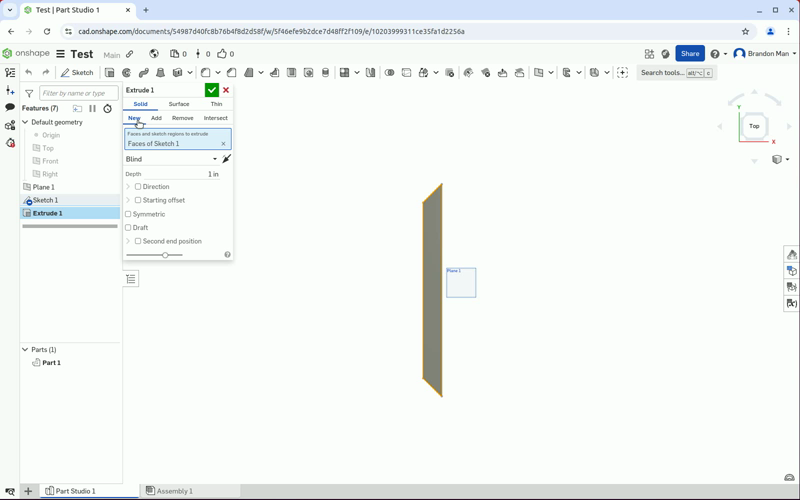
key(tab, 4)
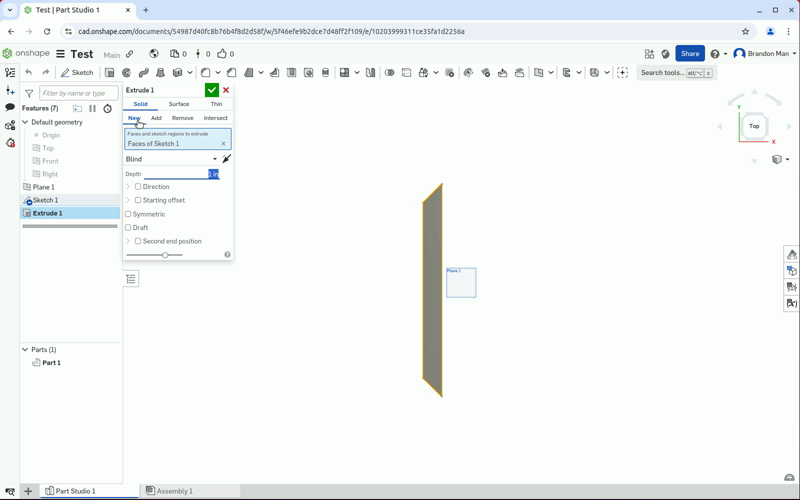
text(0.481)
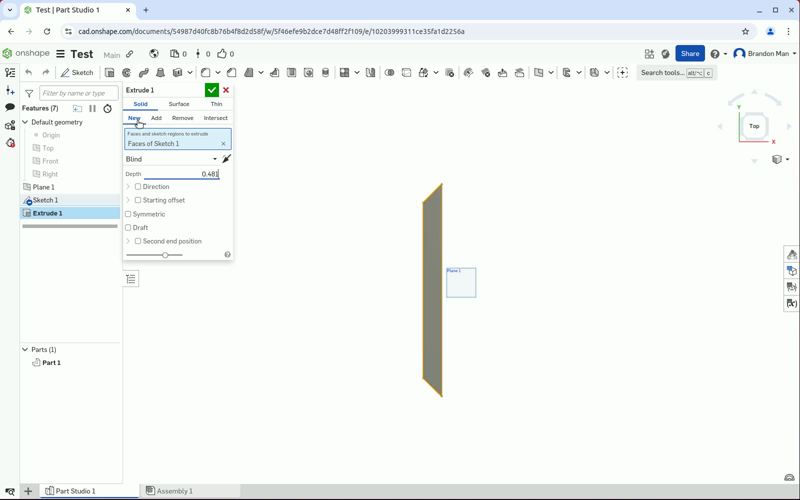
key(enter)
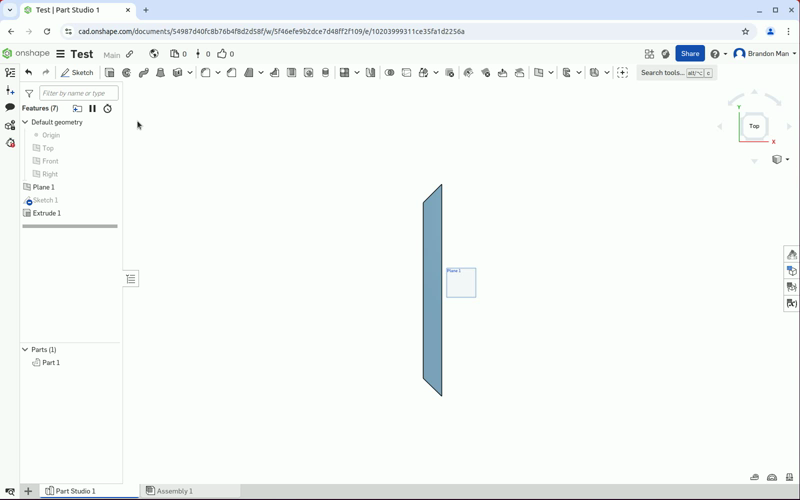
key(shift+h)
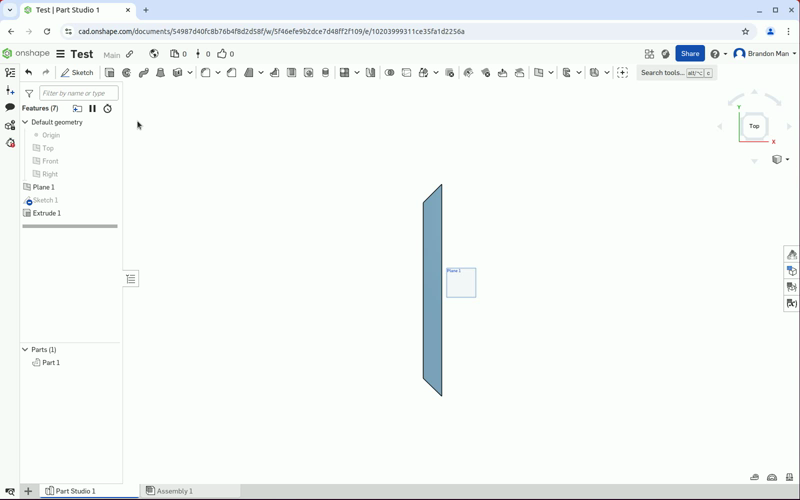
key(shift+h)
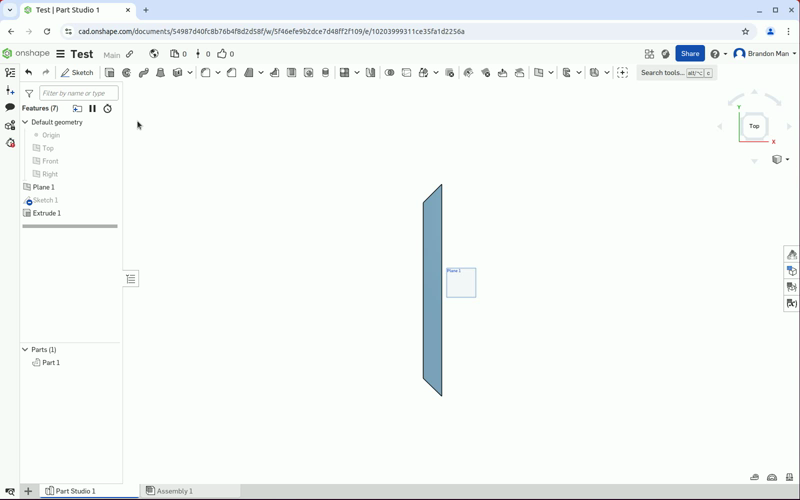
mouse_move(73, 189)
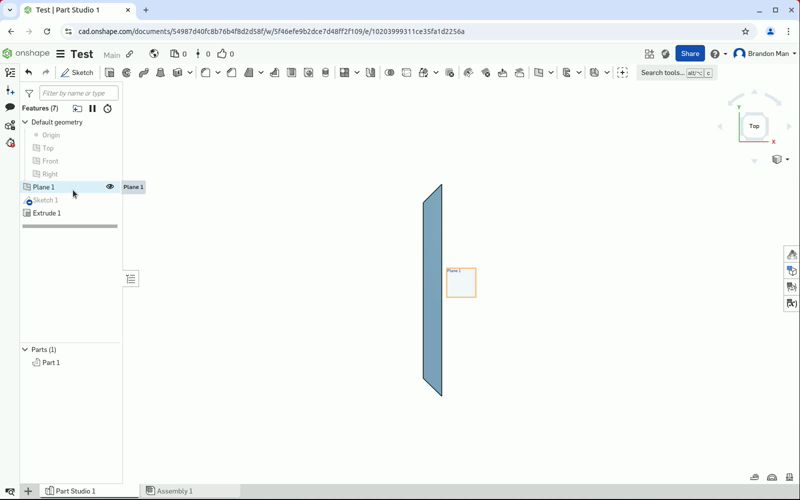
click(73, 189)
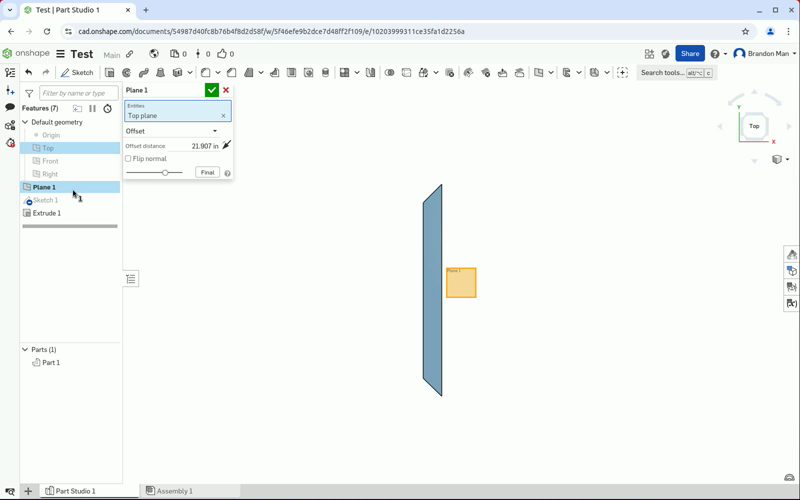
mouse_move(229, 92)
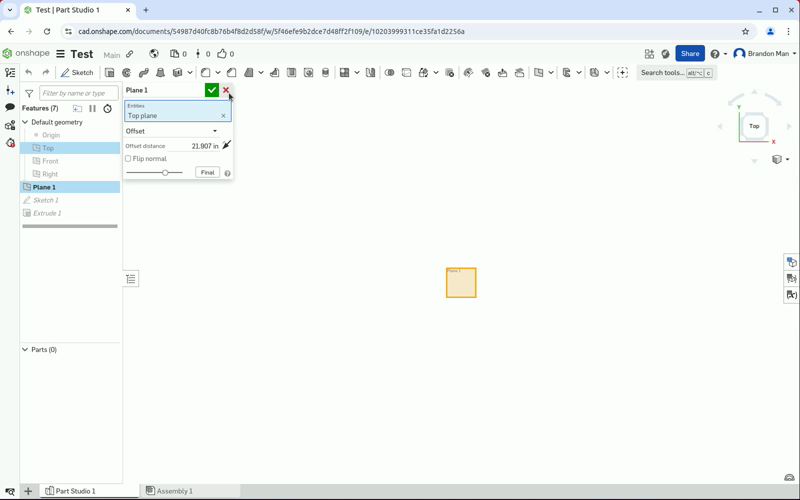
click(229, 92)
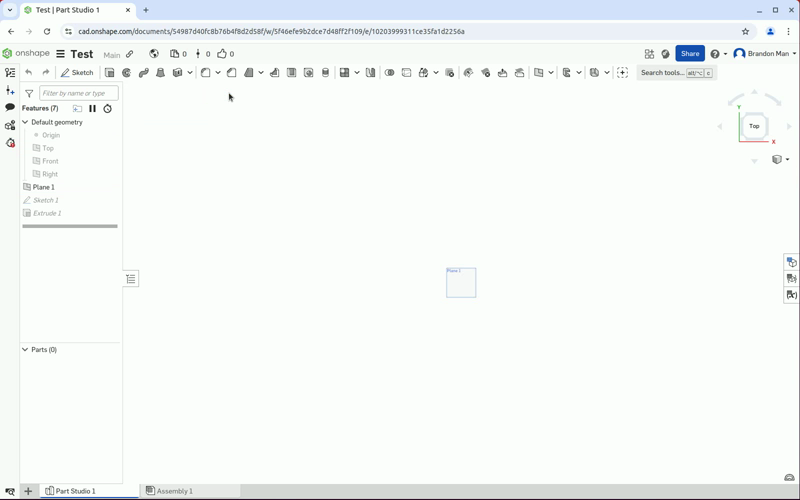
key(shift+s)
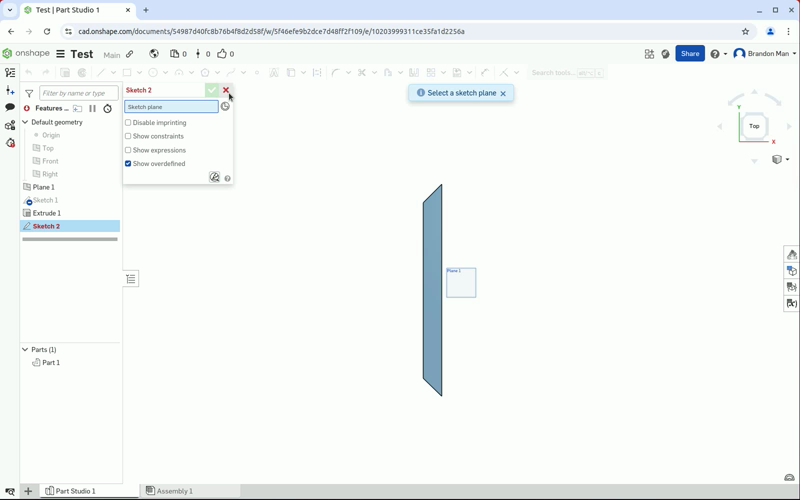
mouse_move(73, 189)
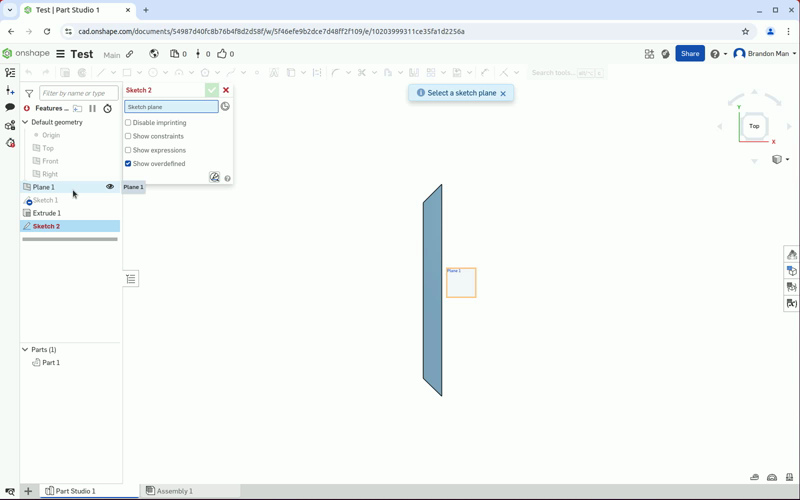
click(73, 189)
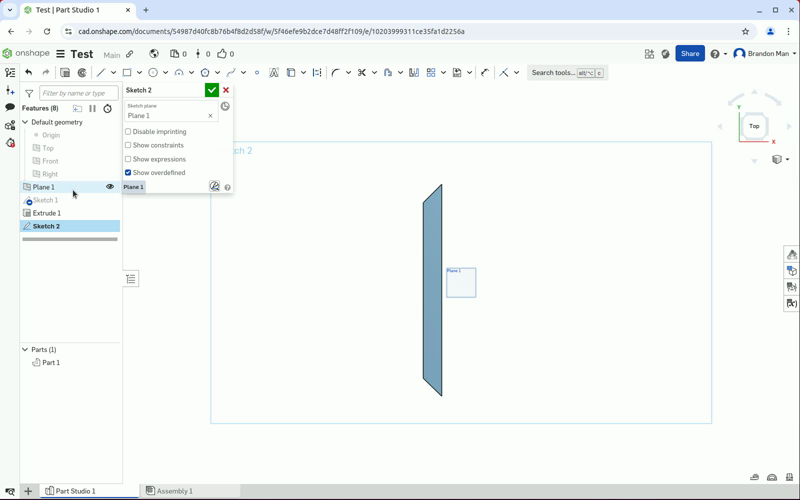
mouse_move(73, 352)
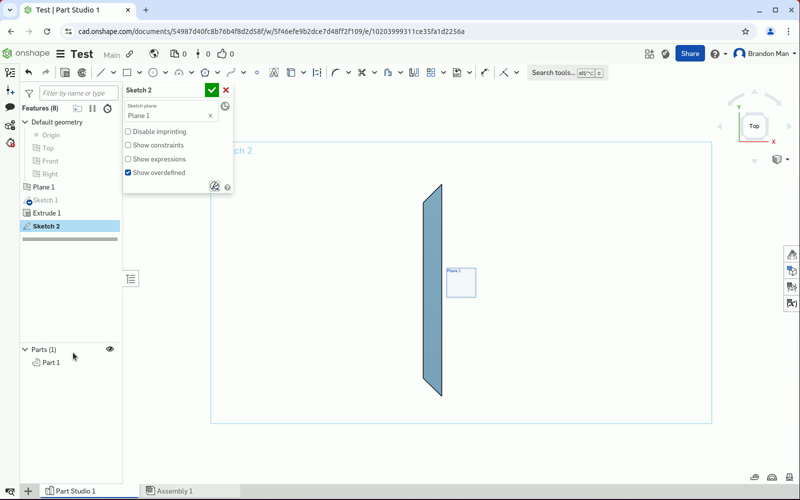
key(y)
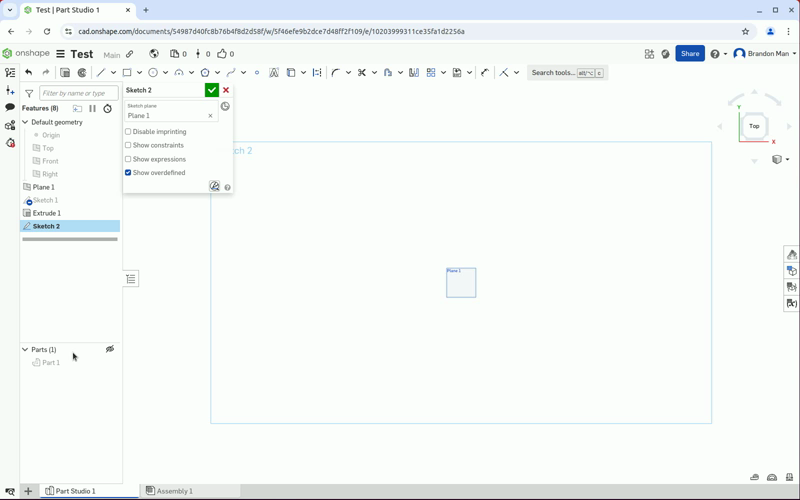
key(l)
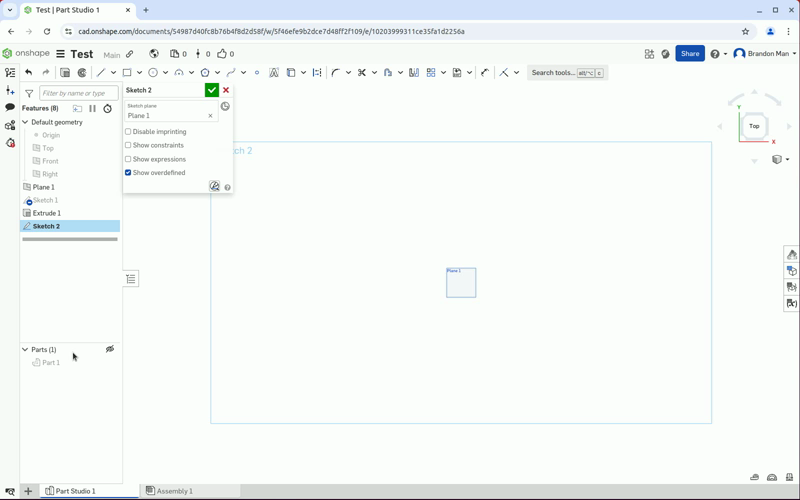
key_down(shift)
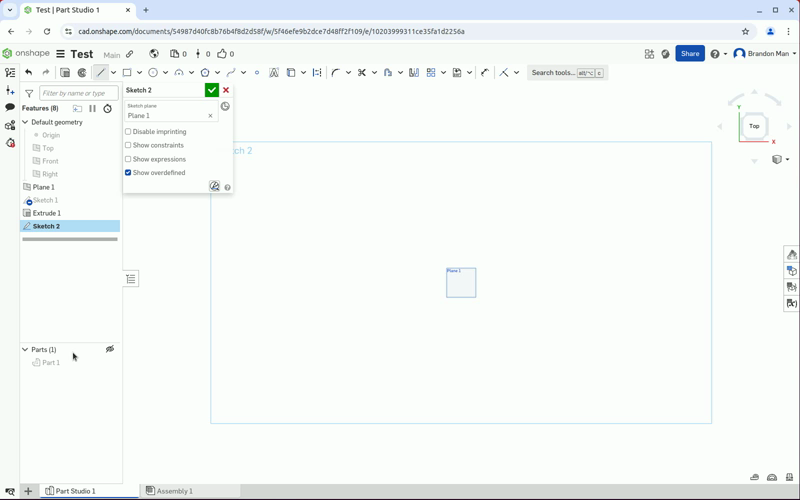
mouse_move(423, 200)
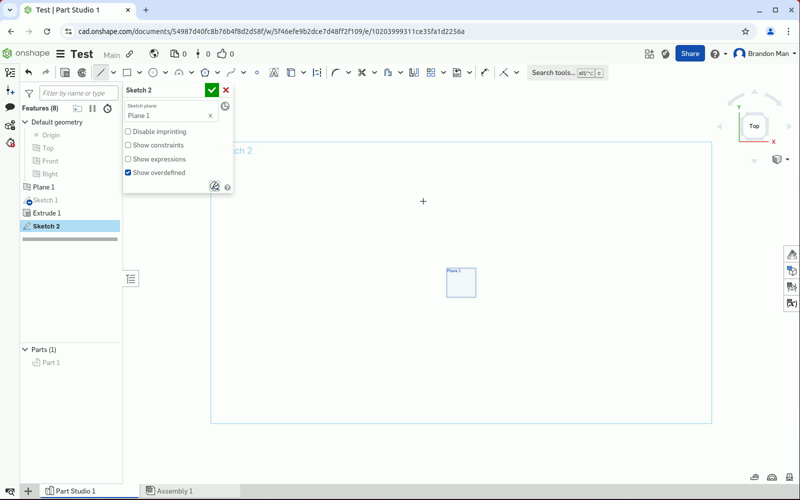
click(423, 200)
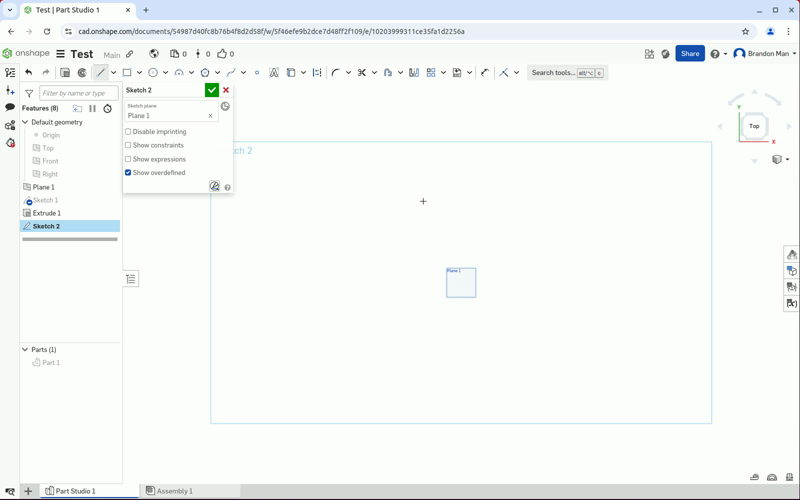
key_up(shift)
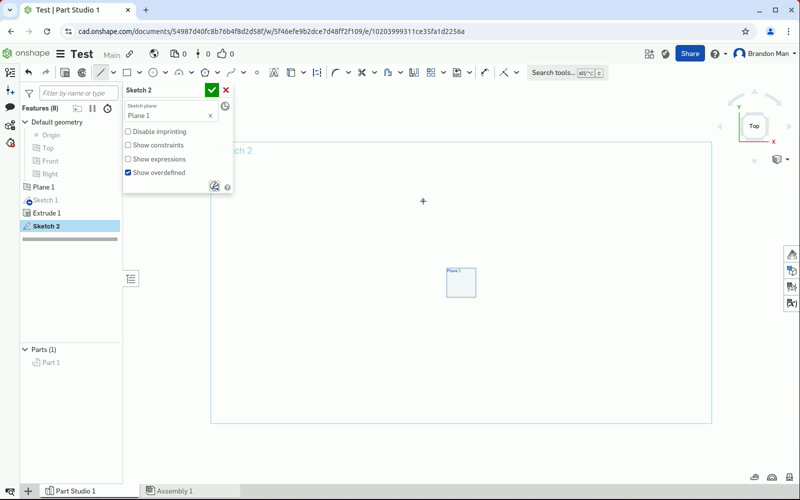
key_down(shift)
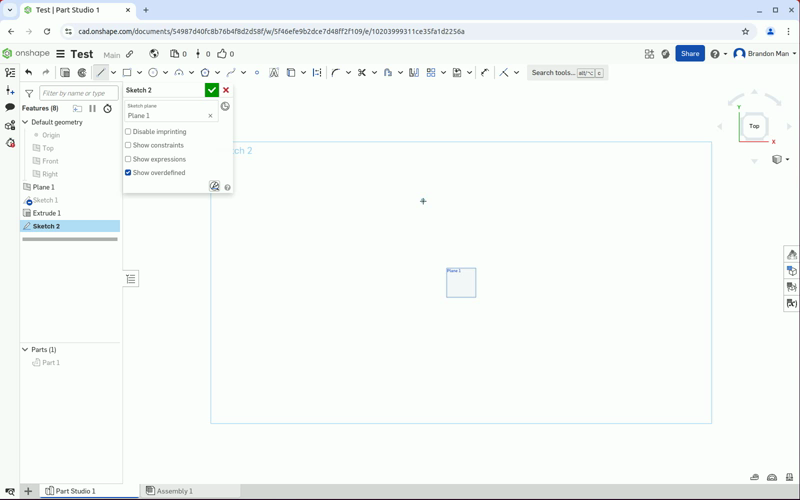
mouse_move(453, 200)
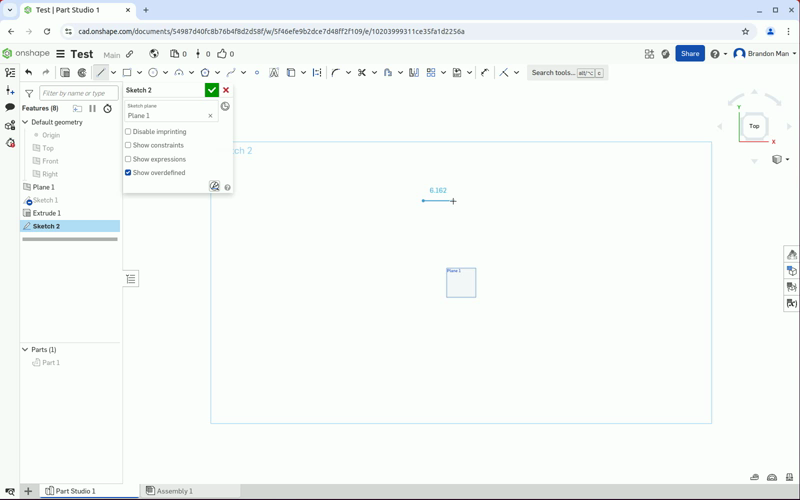
mouse_move(441, 182)
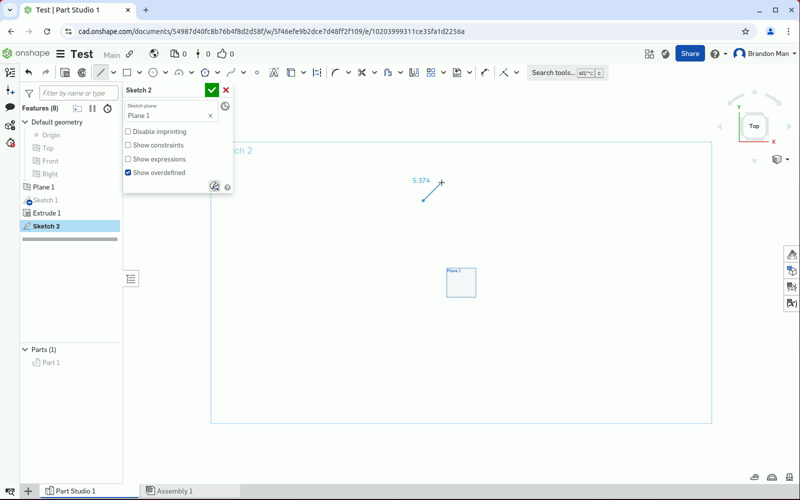
click(441, 182)
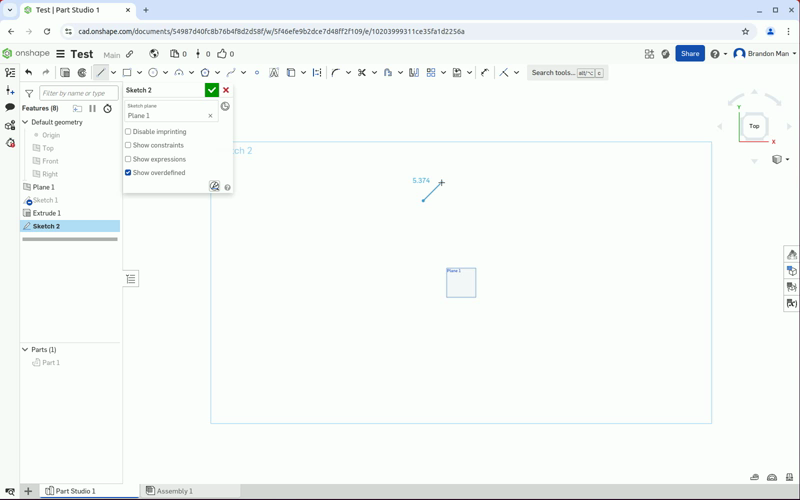
key_up(shift)
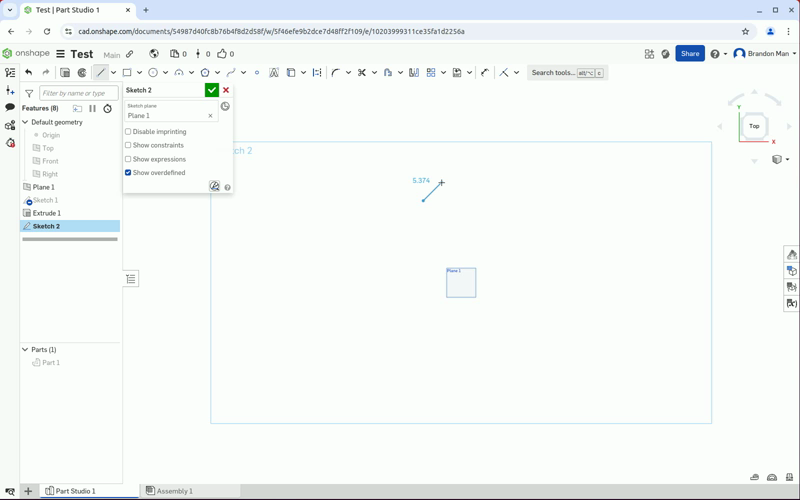
key_down(shift)
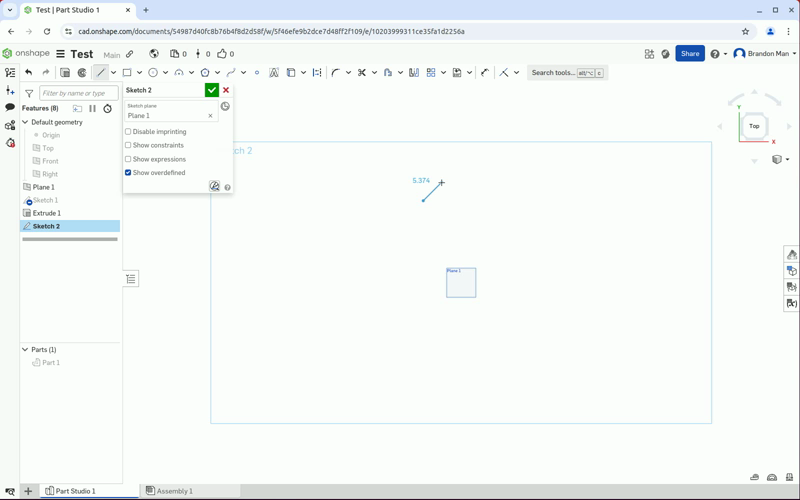
mouse_move(471, 182)
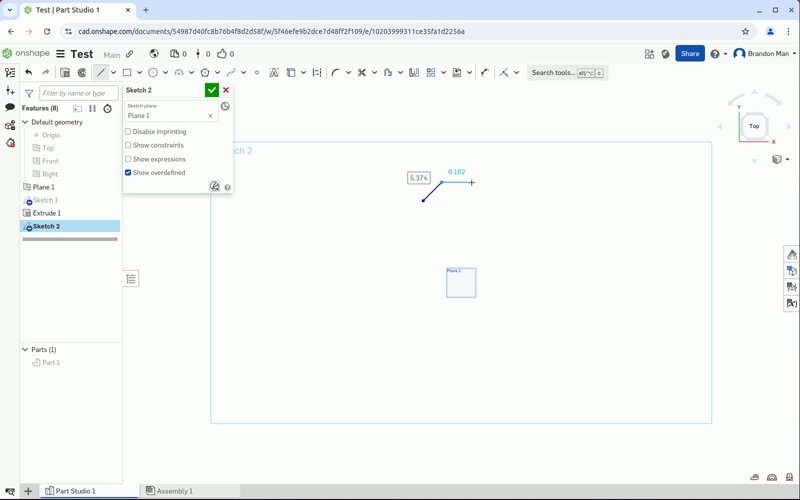
mouse_move(441, 169)
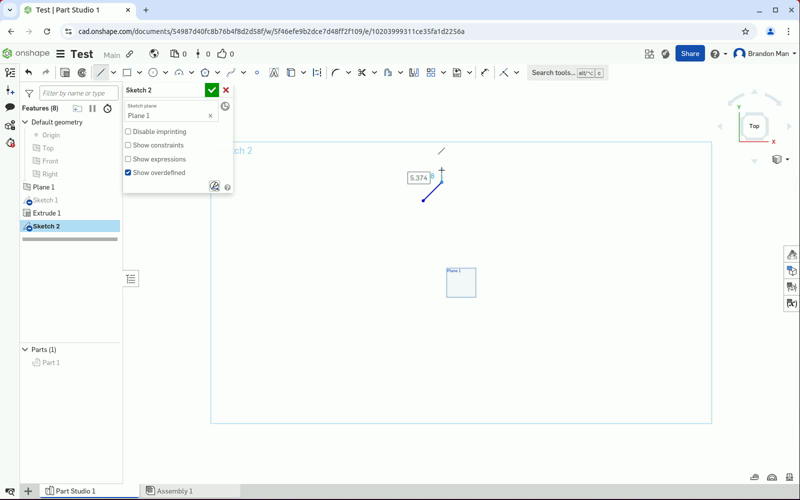
click(441, 169)
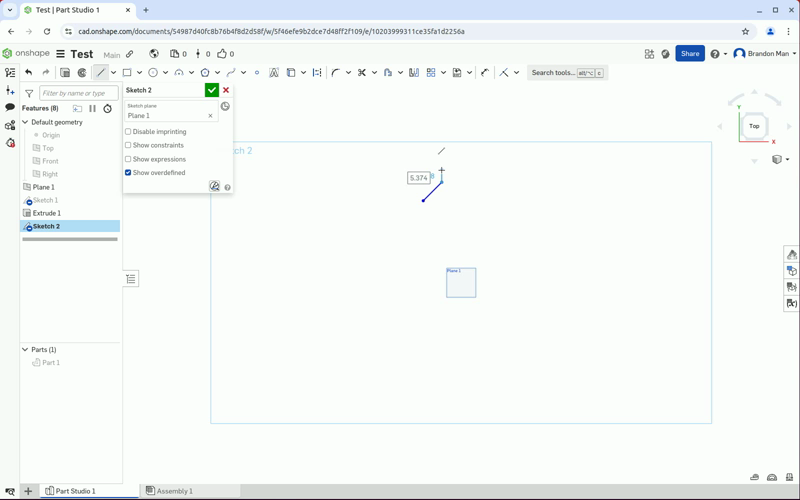
key_up(shift)
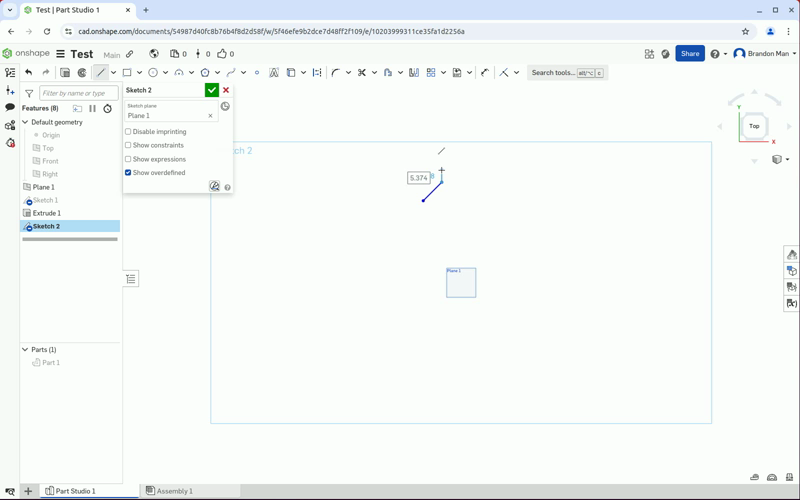
key_down(shift)
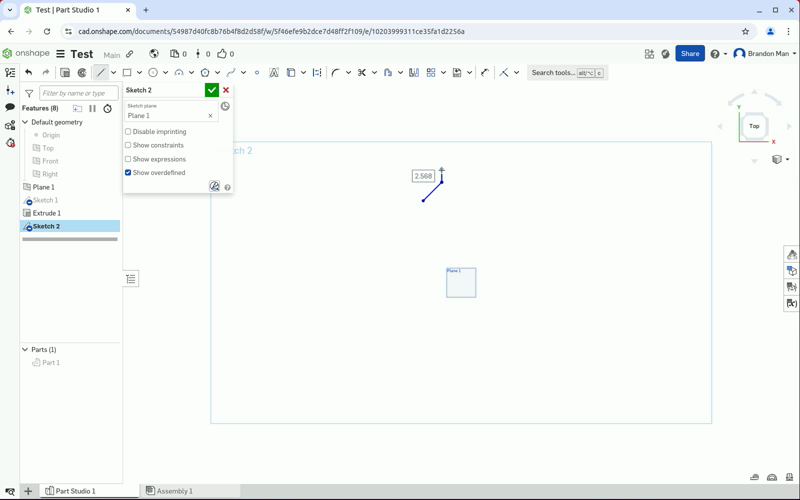
mouse_move(471, 169)
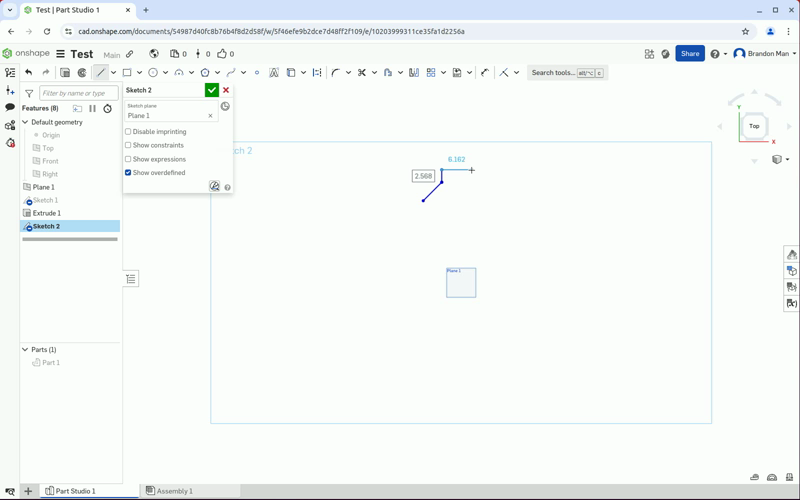
mouse_move(423, 188)
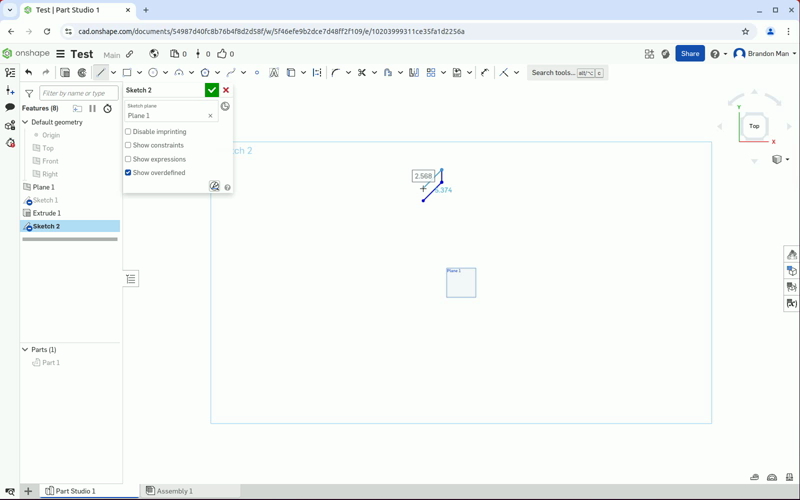
click(423, 188)
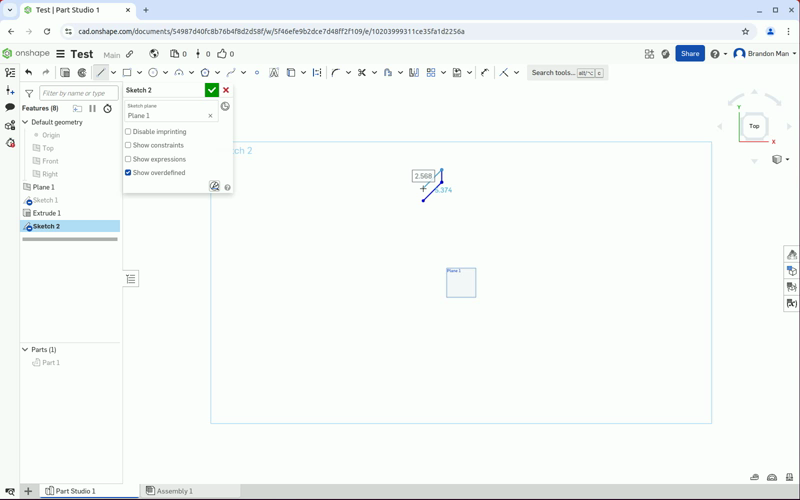
key_up(shift)
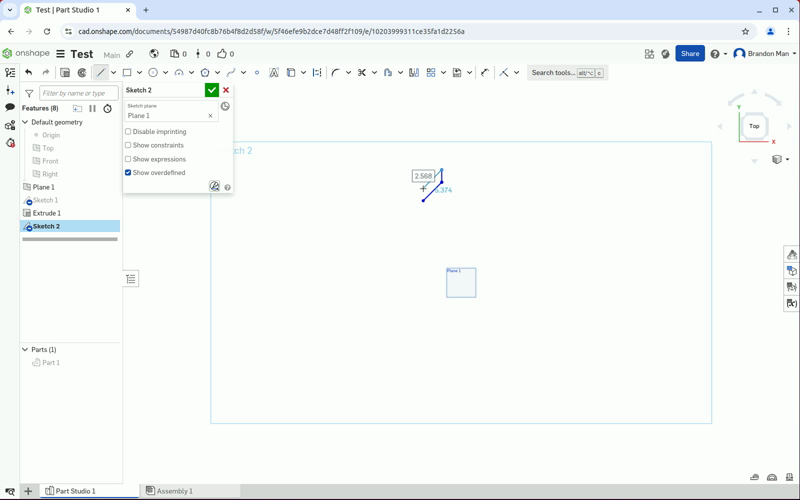
mouse_move(453, 188)
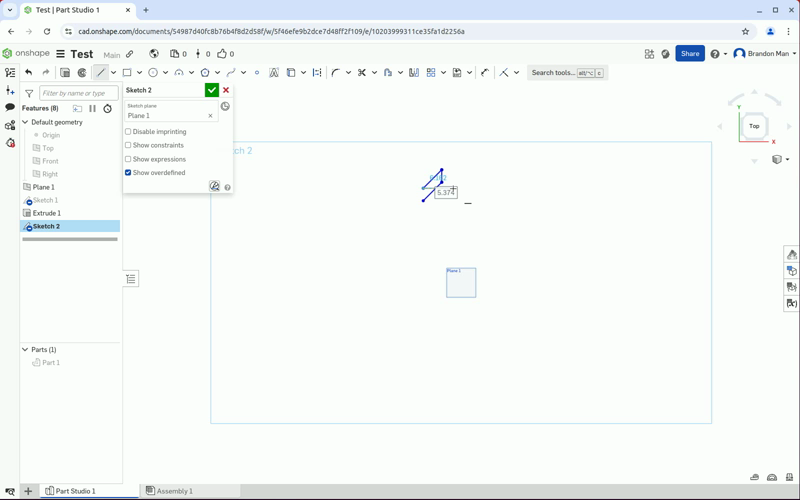
key_down(shift)
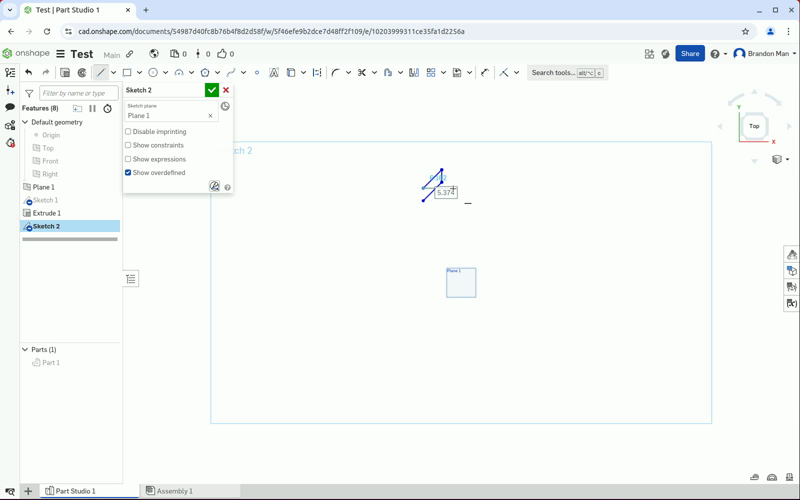
mouse_move(423, 200)
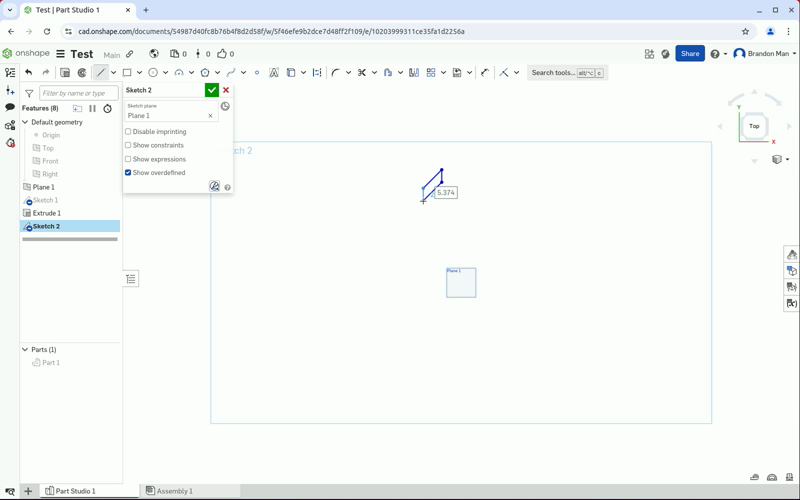
key_up(shift)
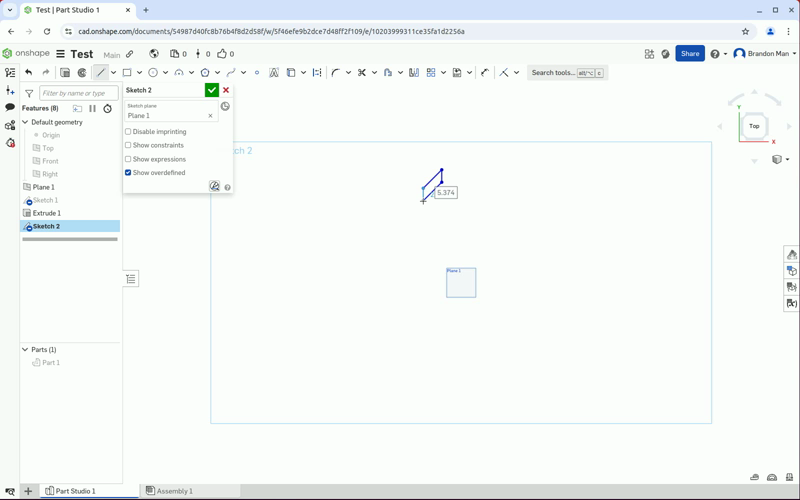
click(423, 200)
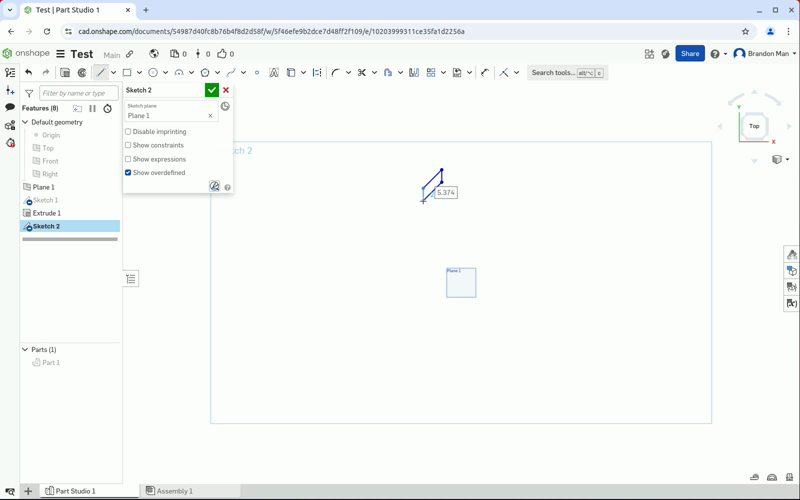
key(esc)
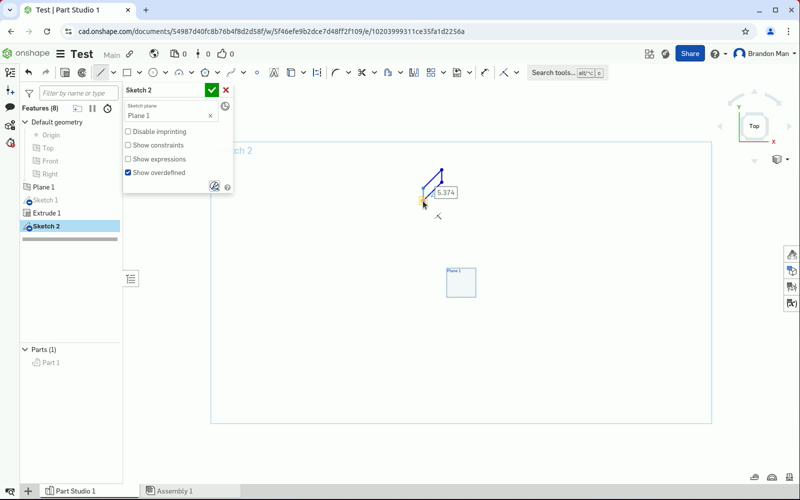
mouse_move(437, 185)
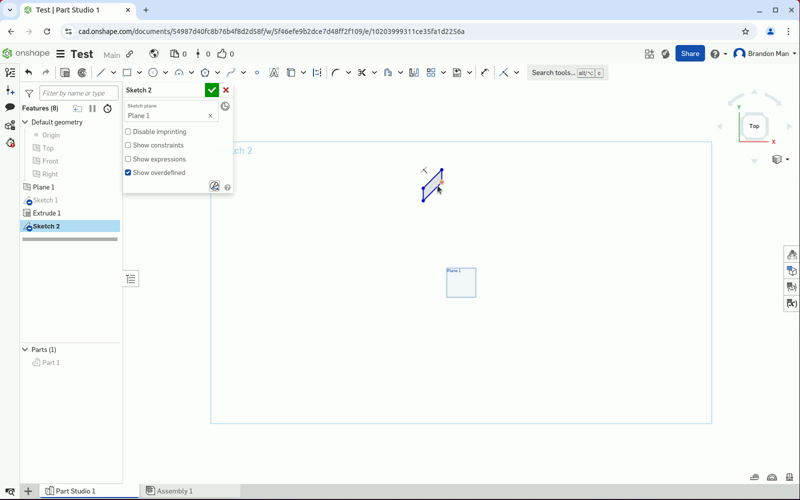
scroll(6)
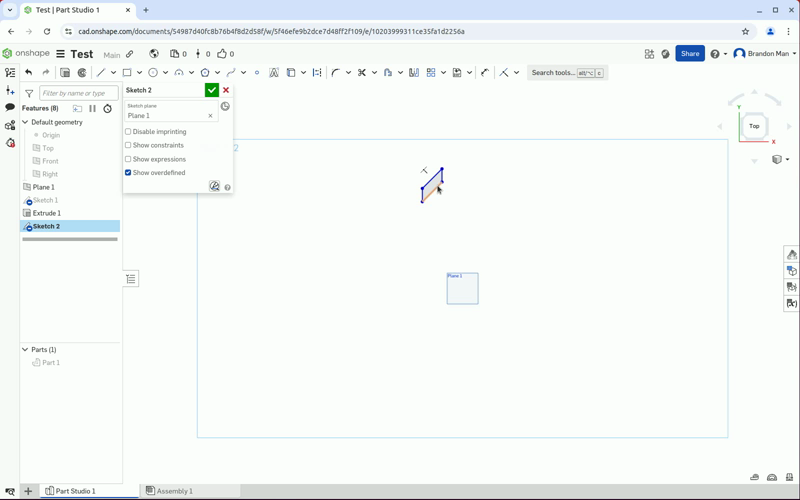
scroll(6)
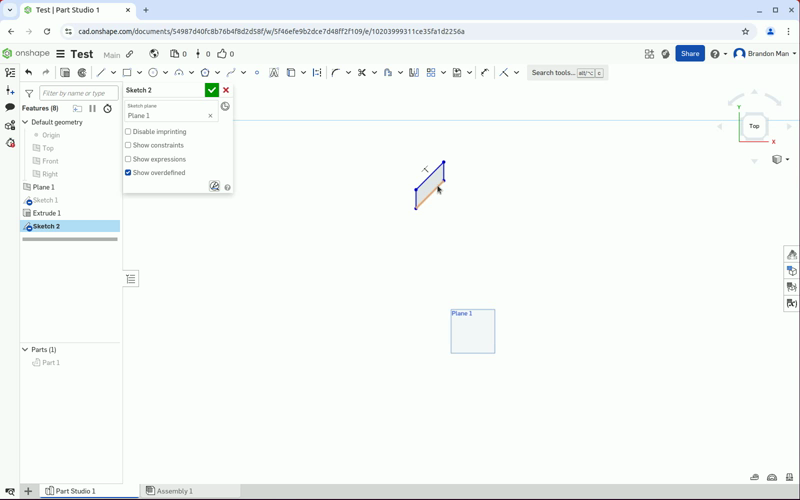
scroll(6)
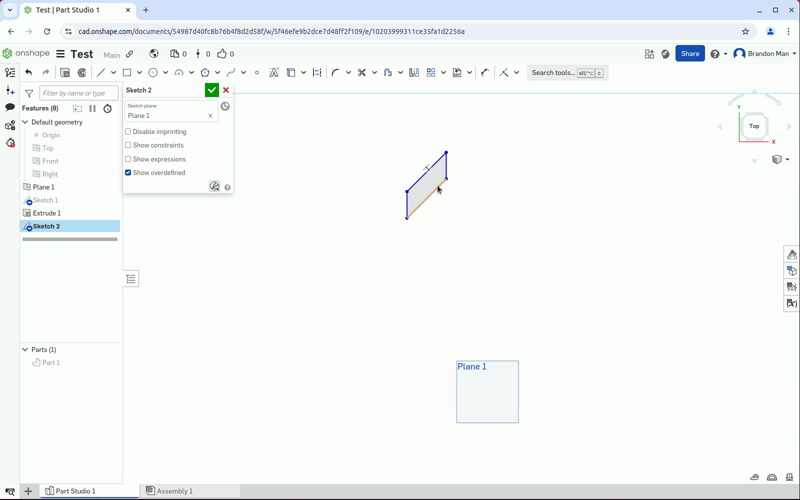
scroll(6)
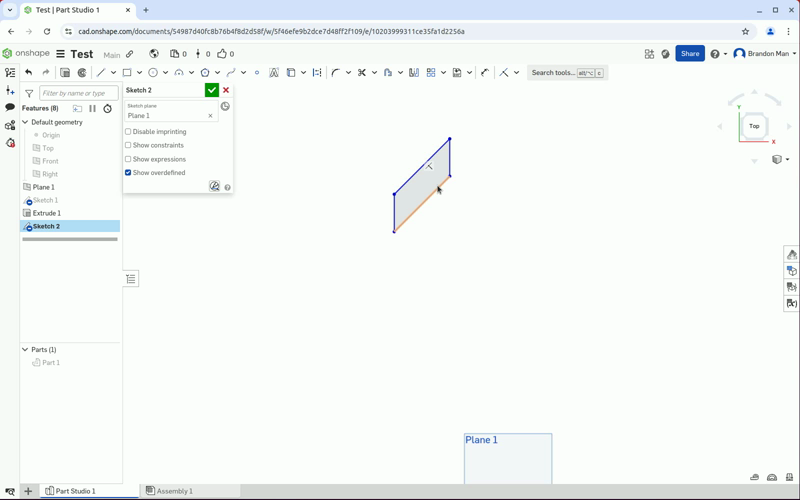
scroll(6)
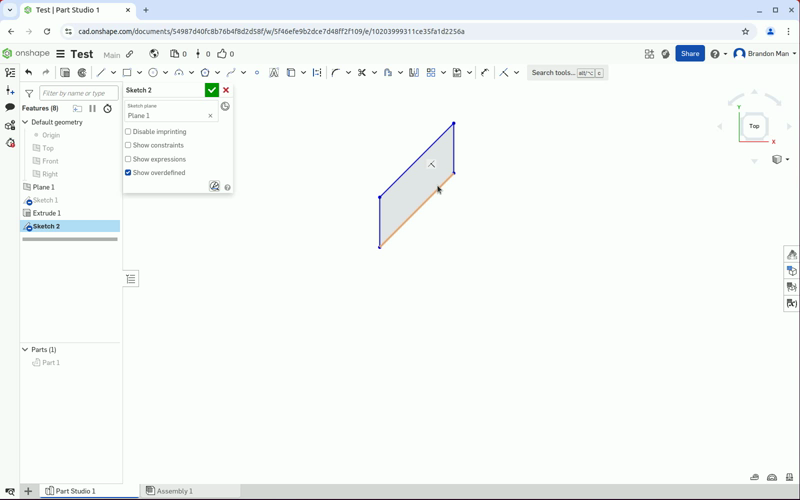
scroll(6)
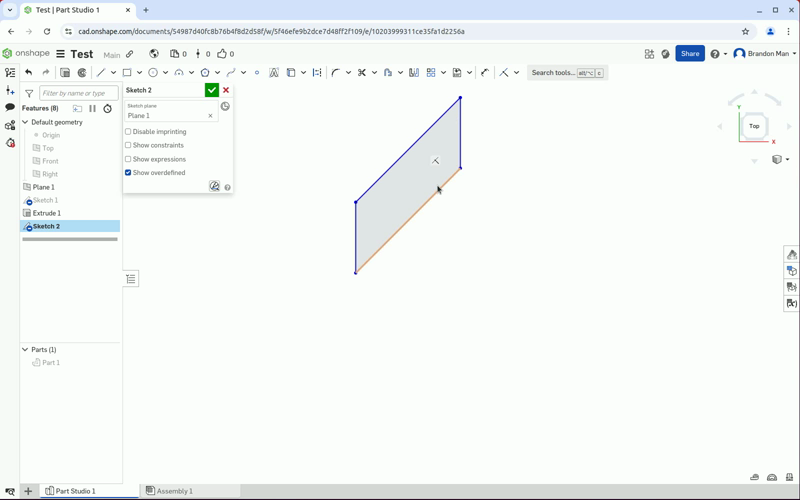
scroll(6)
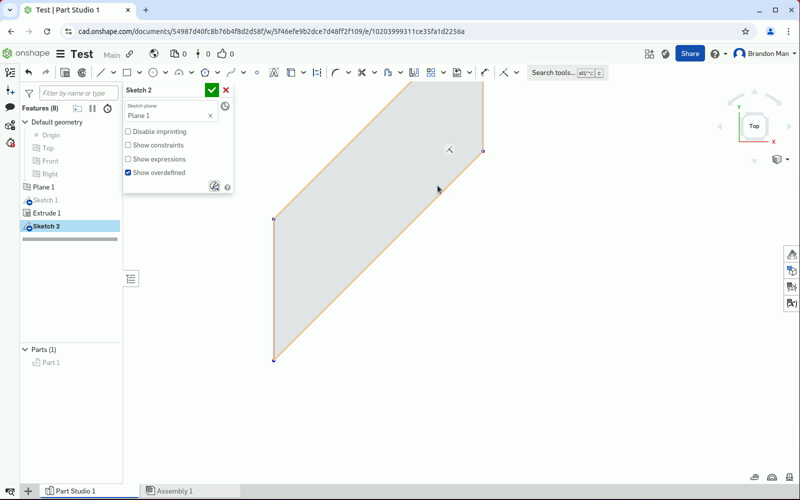
click(437, 185)
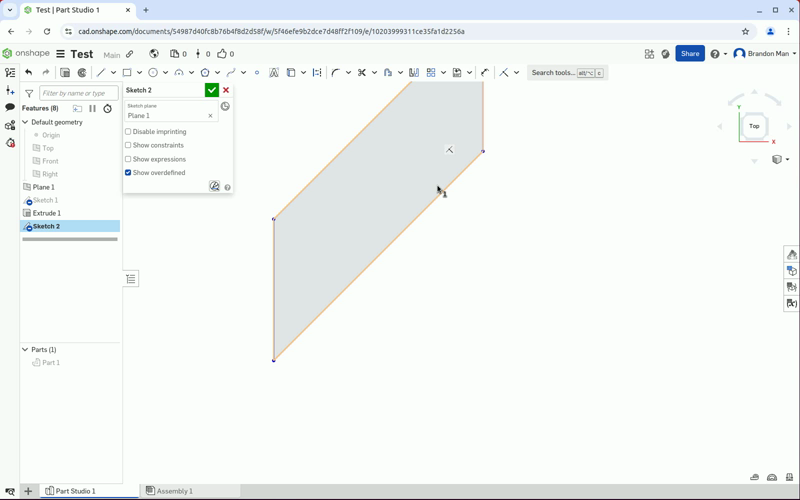
scroll(-6)
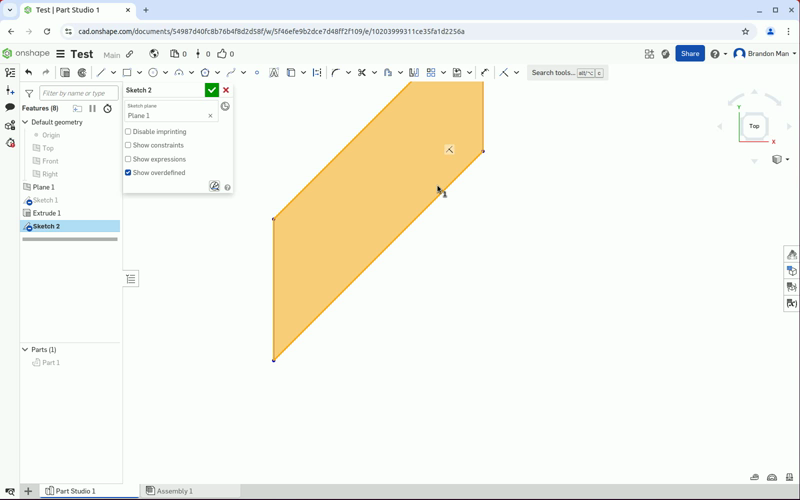
scroll(-6)
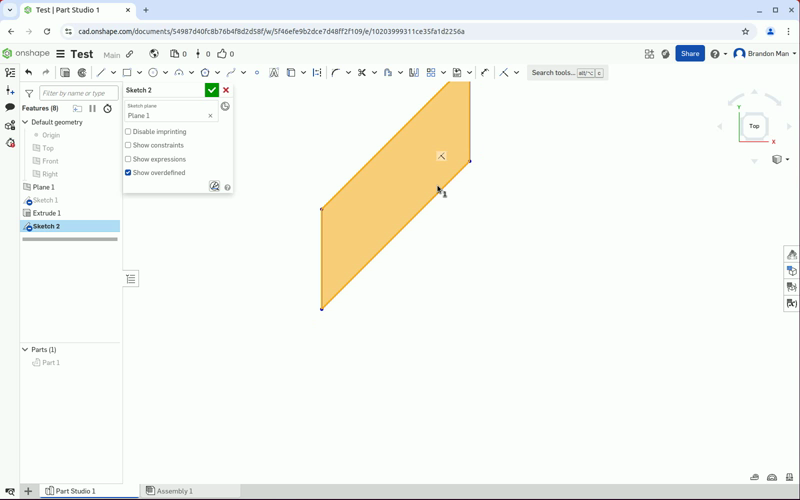
scroll(-6)
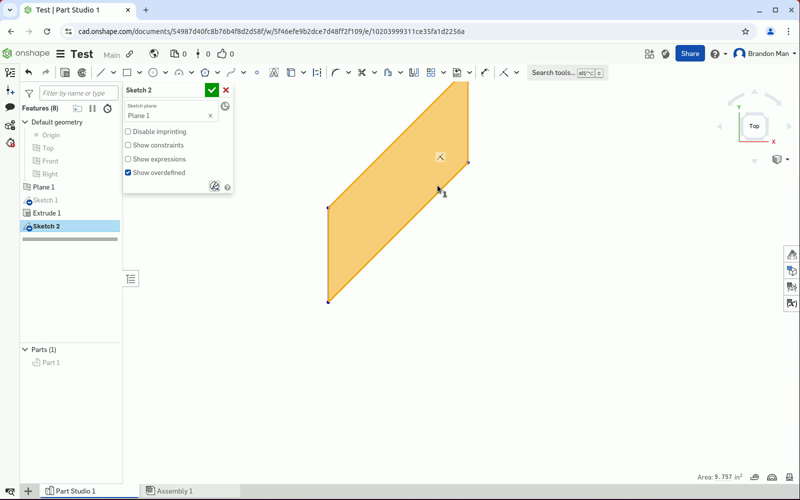
scroll(-6)
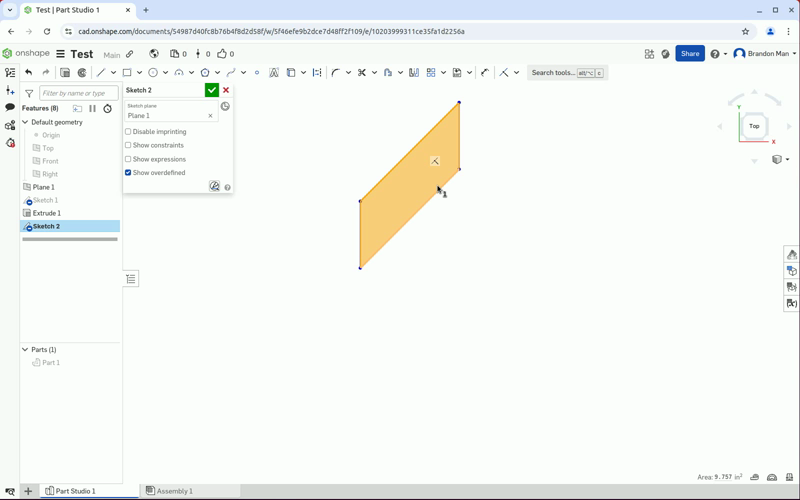
scroll(-6)
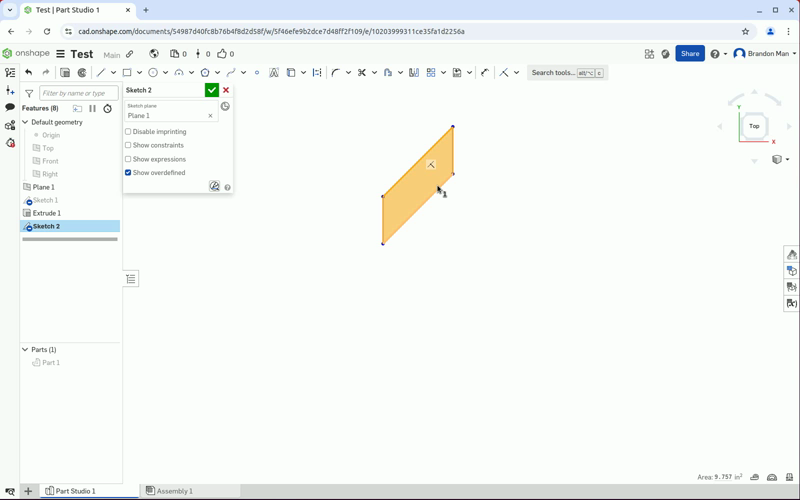
scroll(-6)
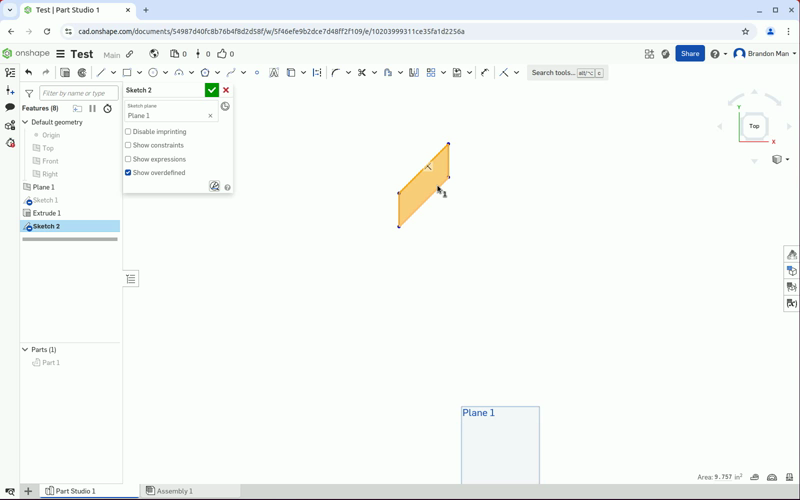
scroll(-6)
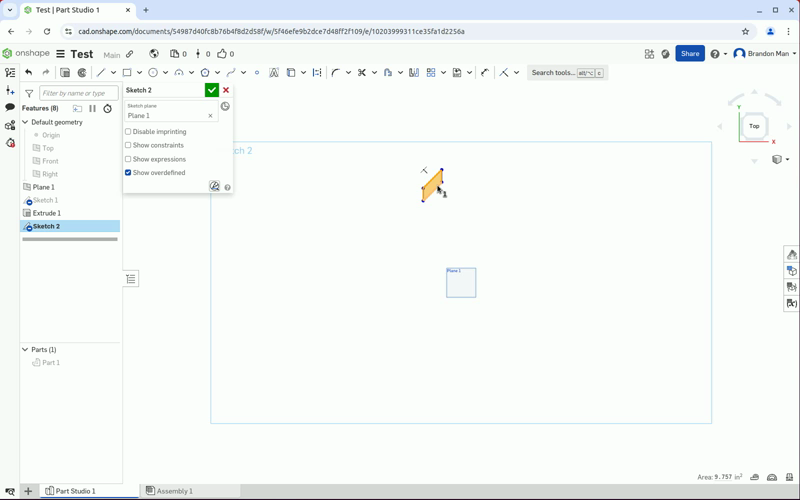
mouse_move(73, 352)
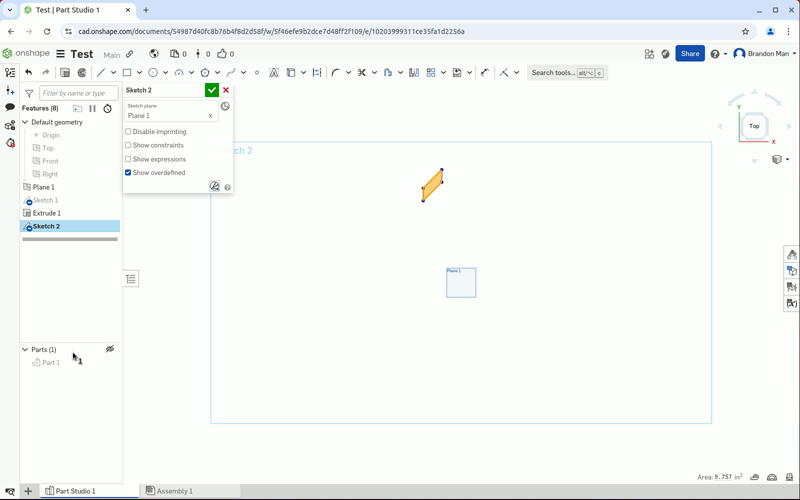
key(shift+y)
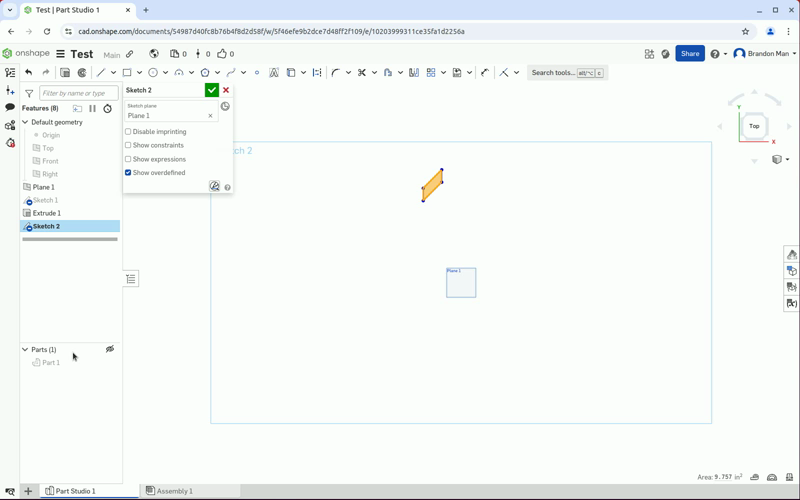
key(shift+e)
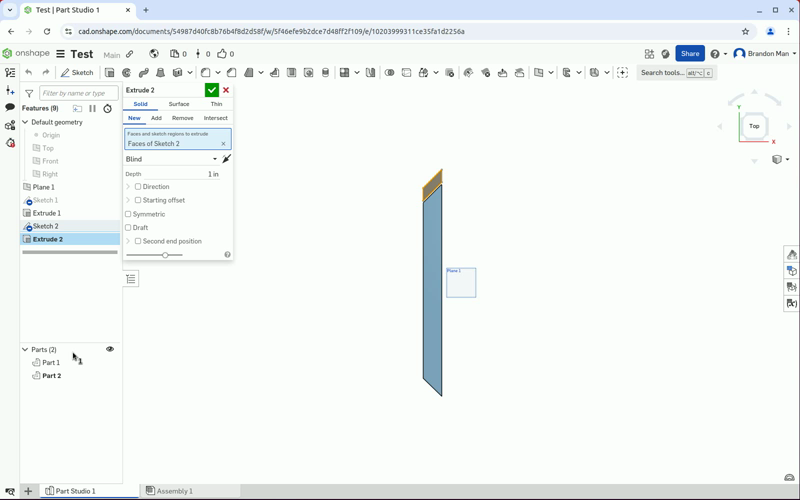
mouse_move(143, 106)
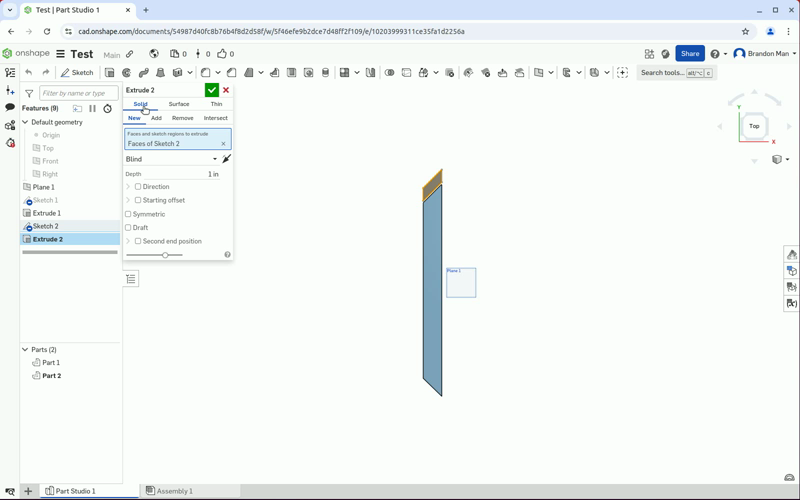
click(143, 106)
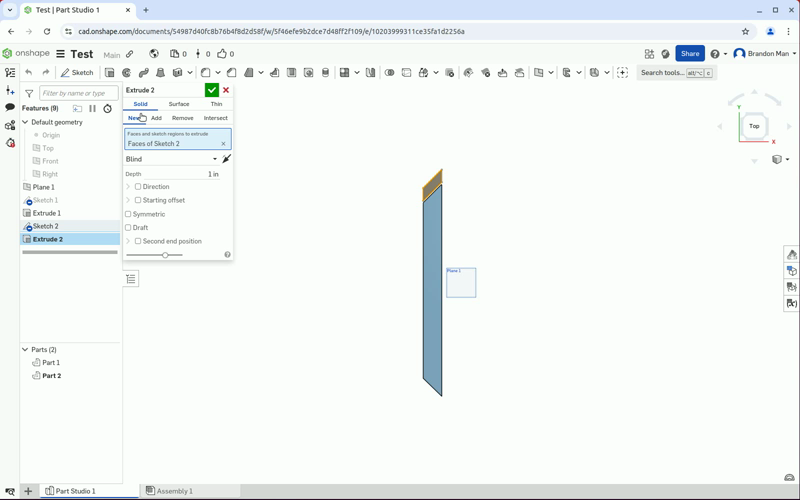
mouse_move(137, 120)
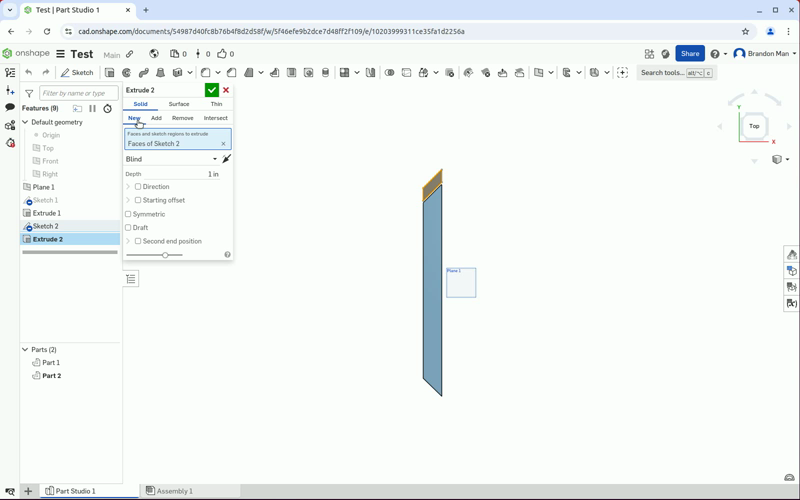
click(137, 120)
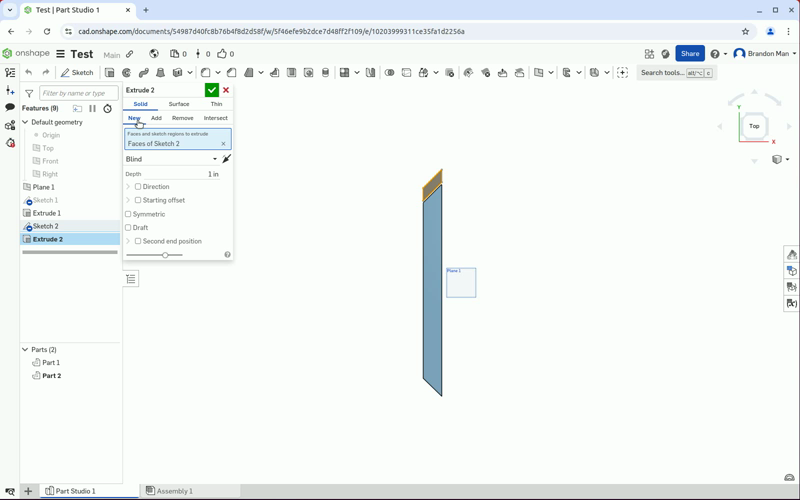
key(tab, 4)
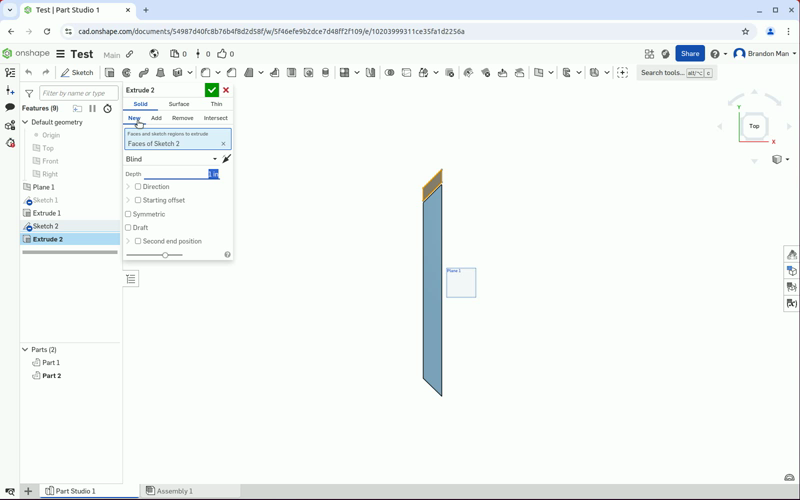
text(0.481)
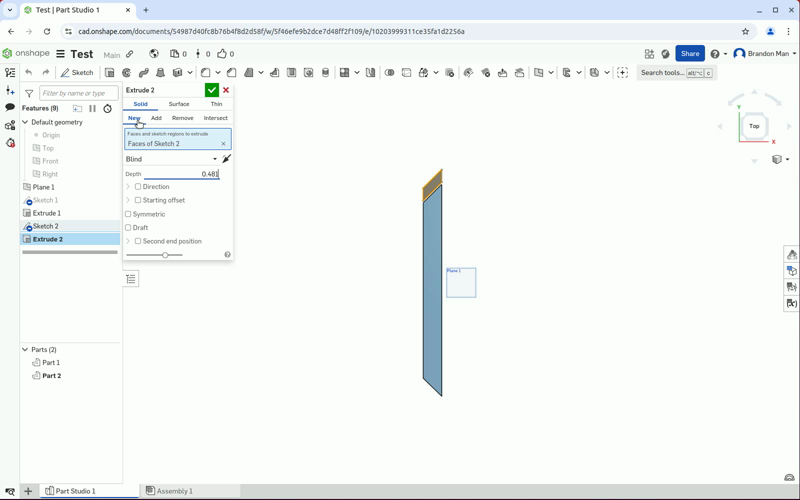
key(enter)
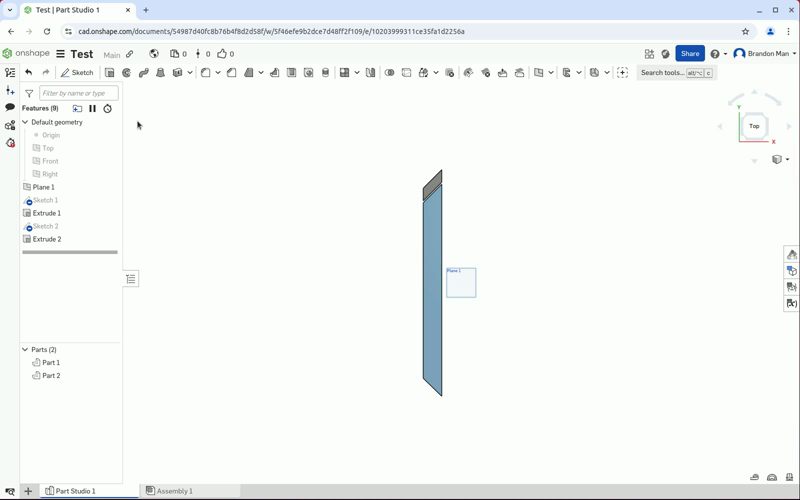
key(shift+h)
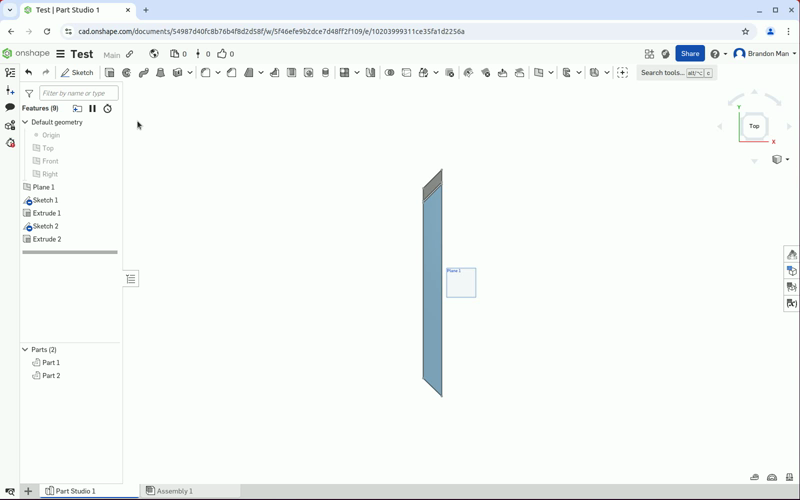
key(shift+h)
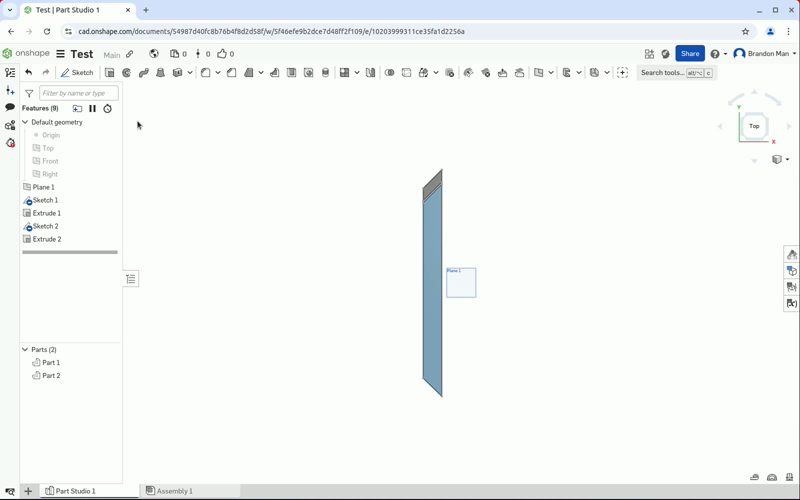
key(shift+7)
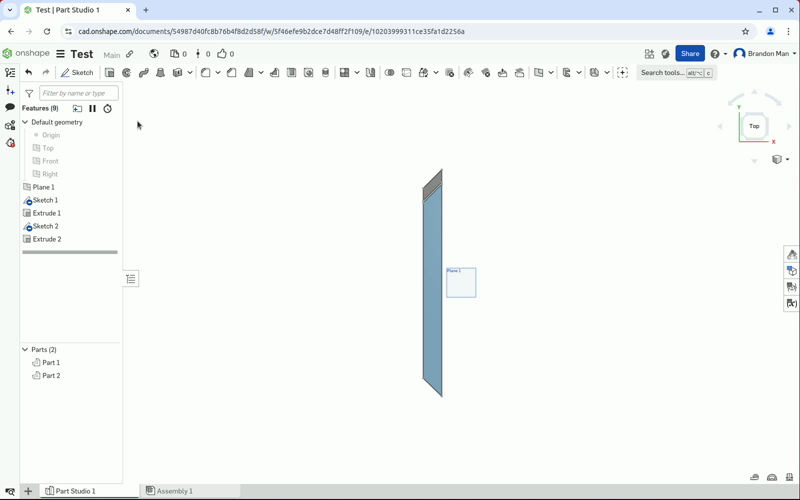
key(up, 3)
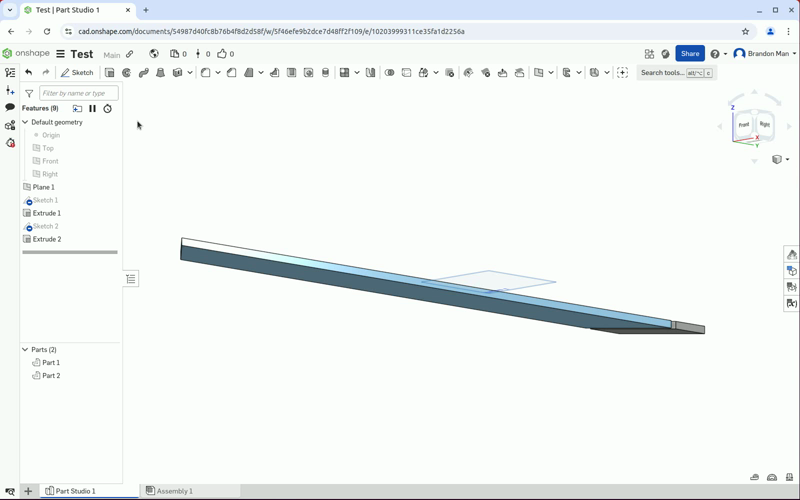
key(left, 3)
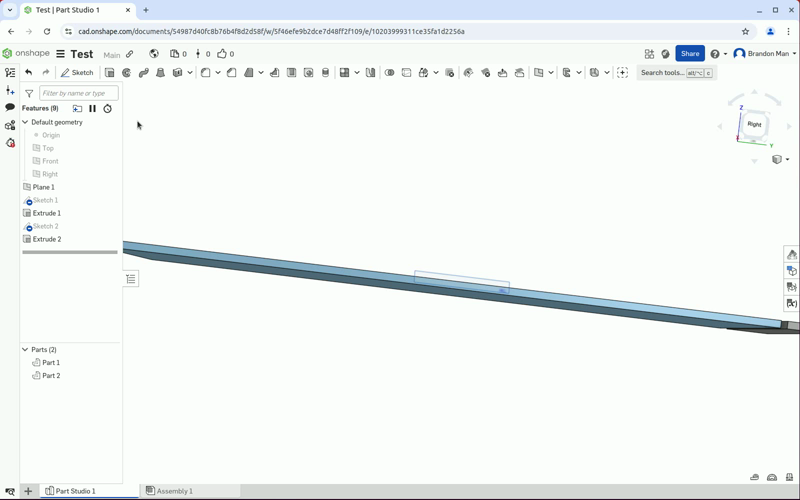
key(right, 3)
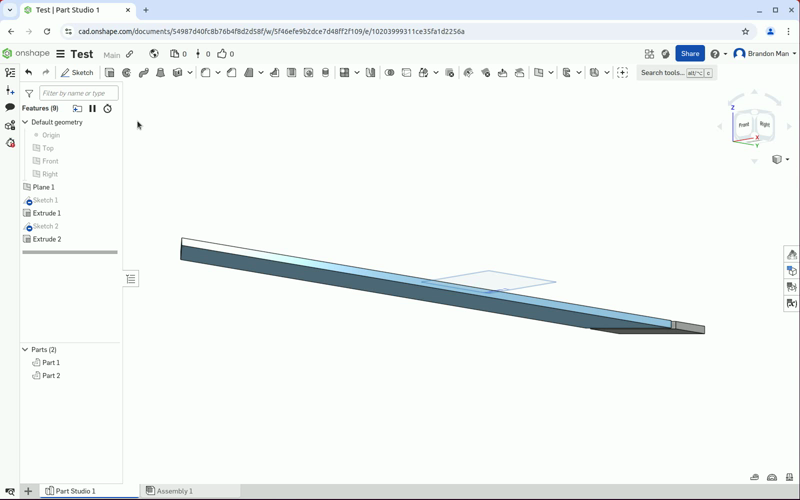
key(down, 3)
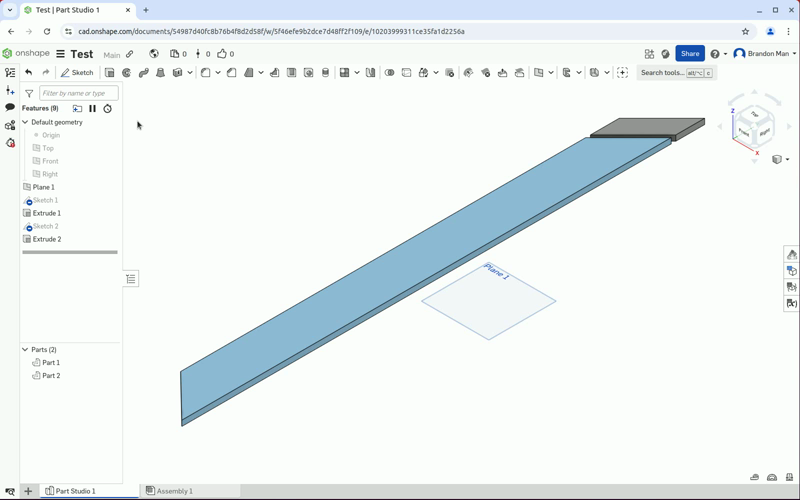
mouse_move(73, 189)
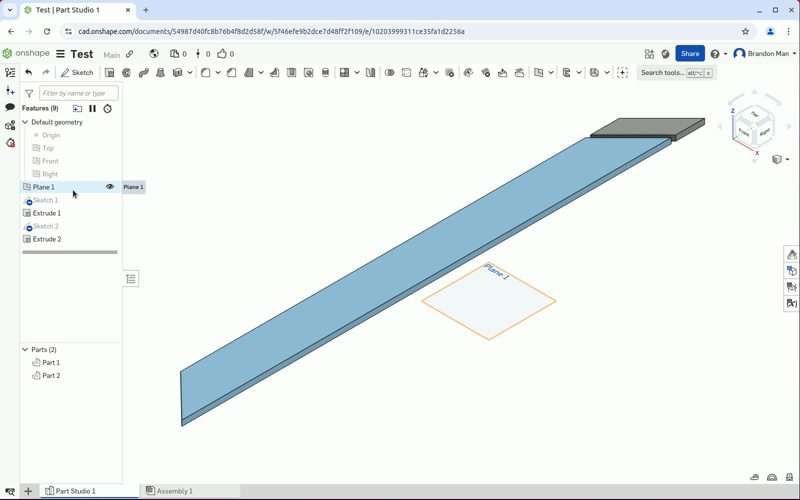
click(73, 189)